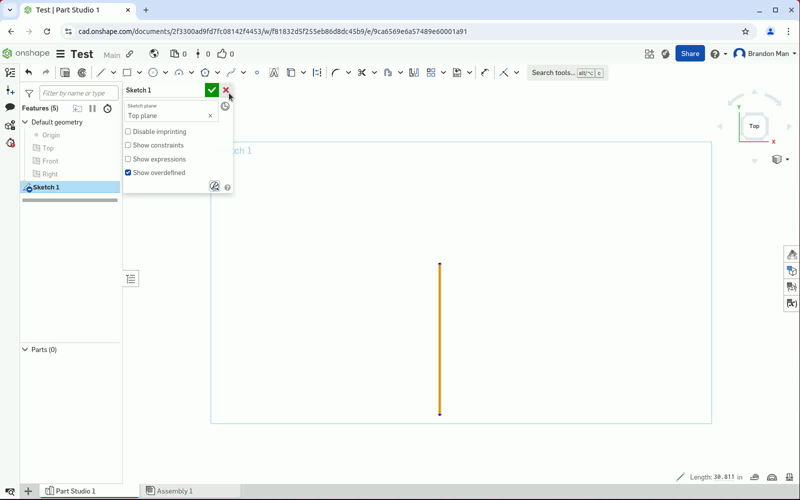
key(shift+h)
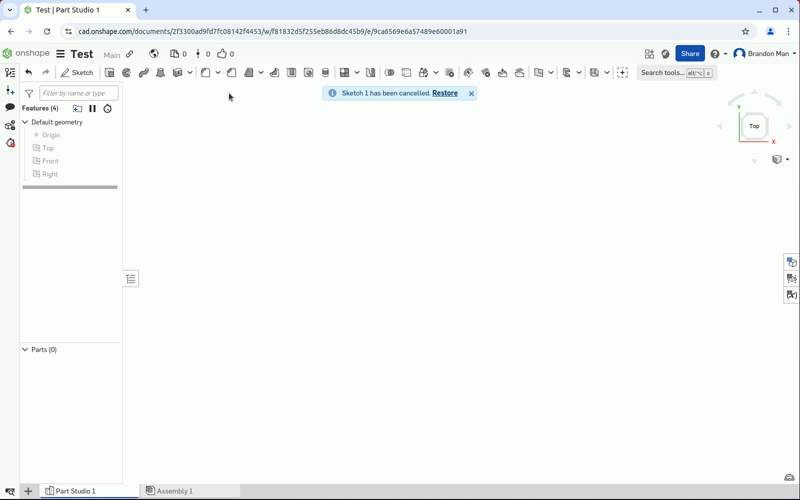
mouse_move(73, 352)
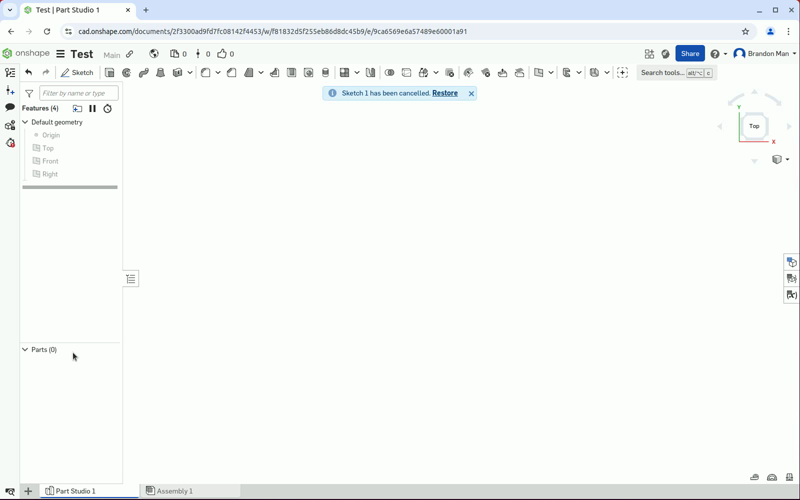
key(y)
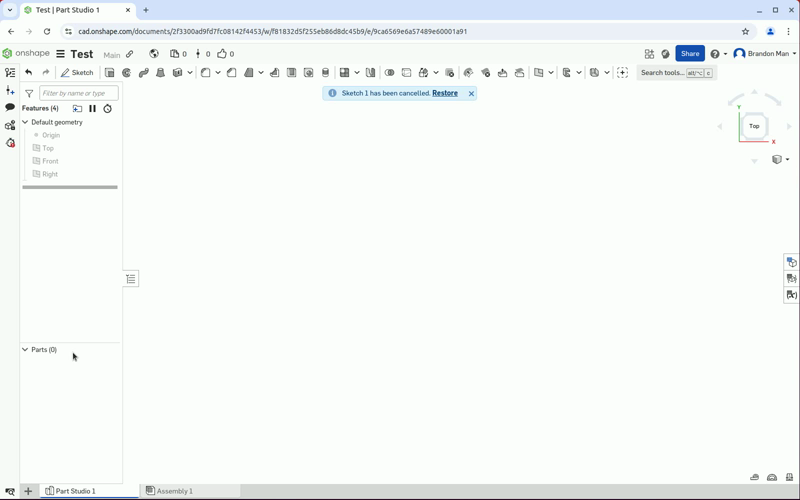
key(shift+p)
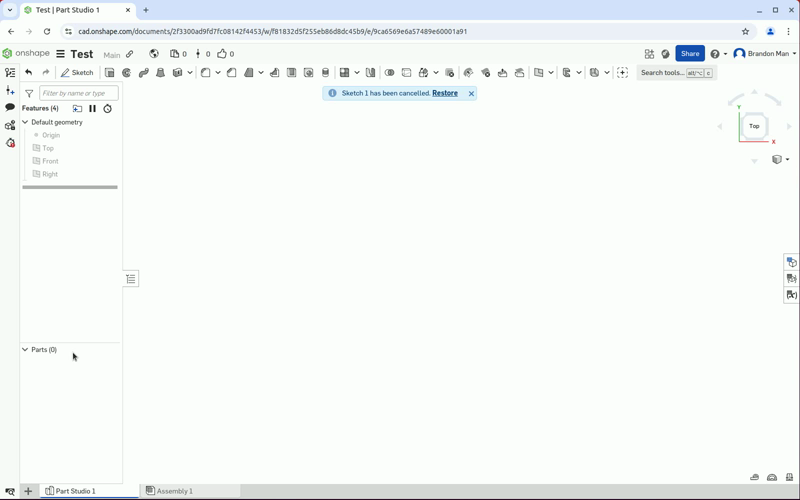
key(space)
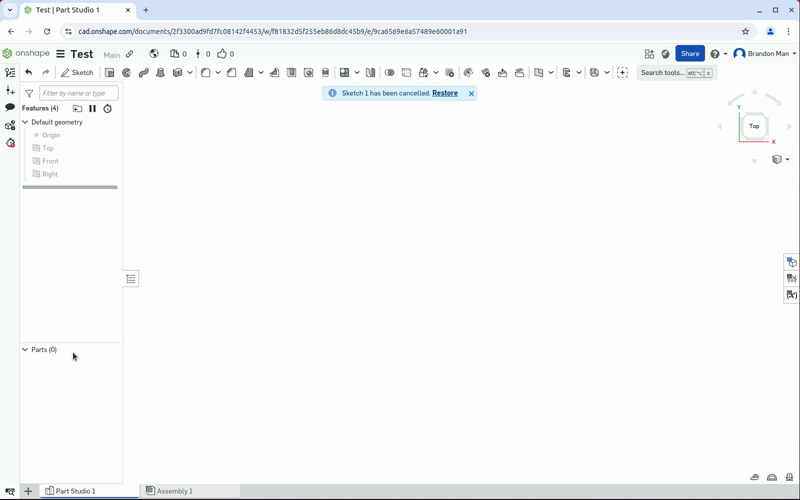
key_down(shift)
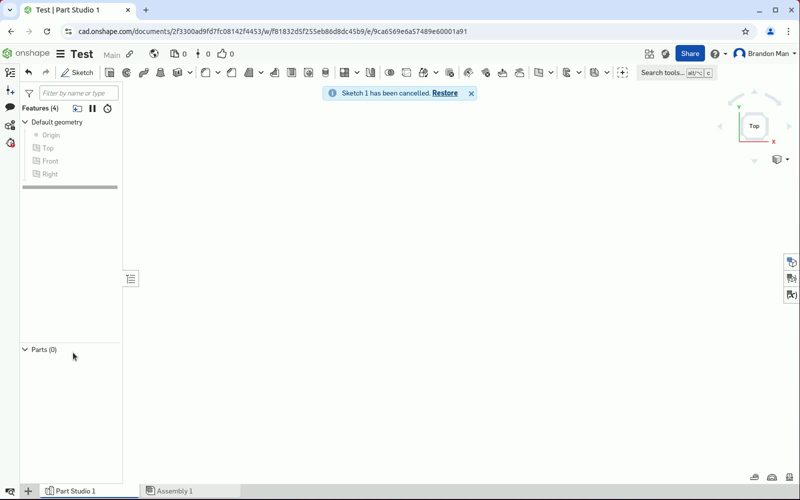
key(up)
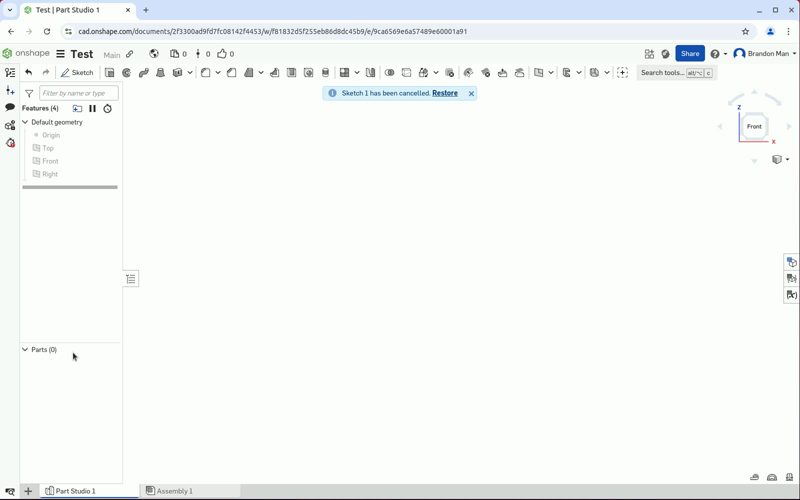
key_up(shift)
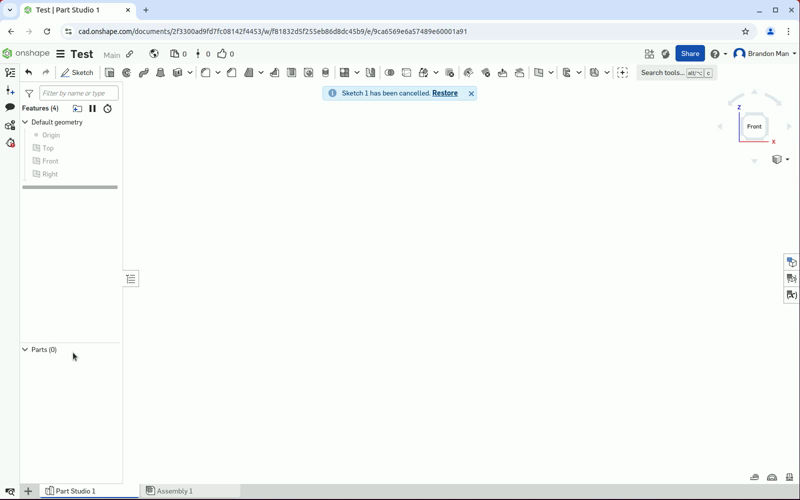
mouse_move(73, 352)
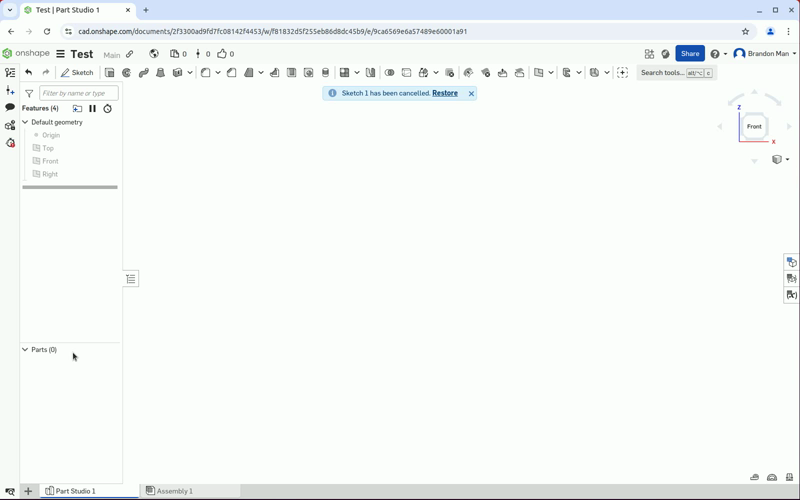
key(shift+y)
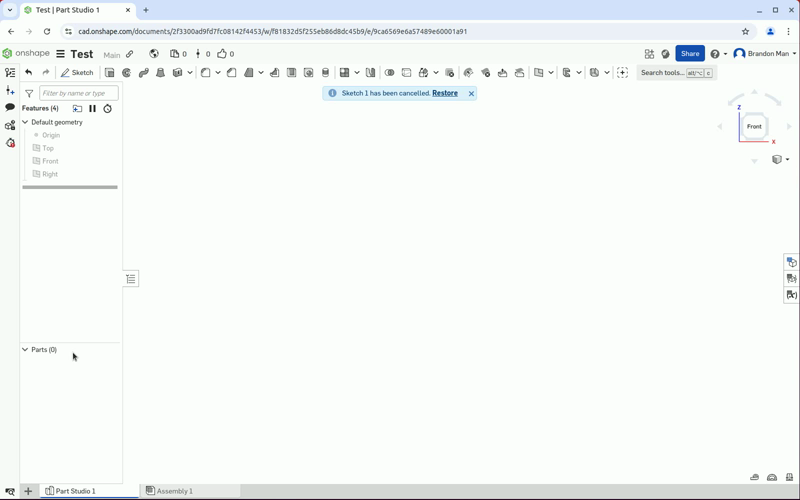
key(shift+s)
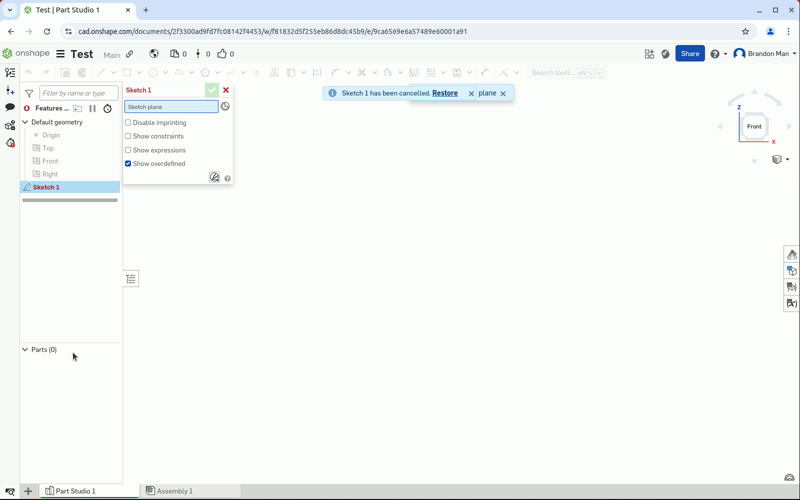
mouse_move(73, 163)
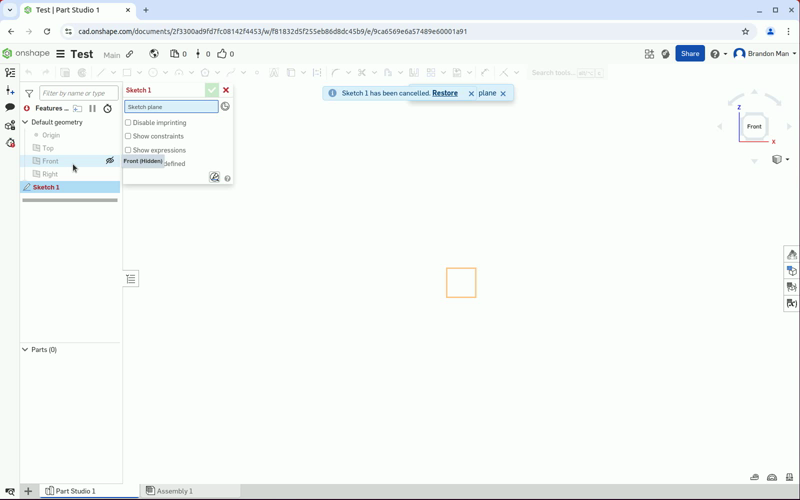
click(73, 163)
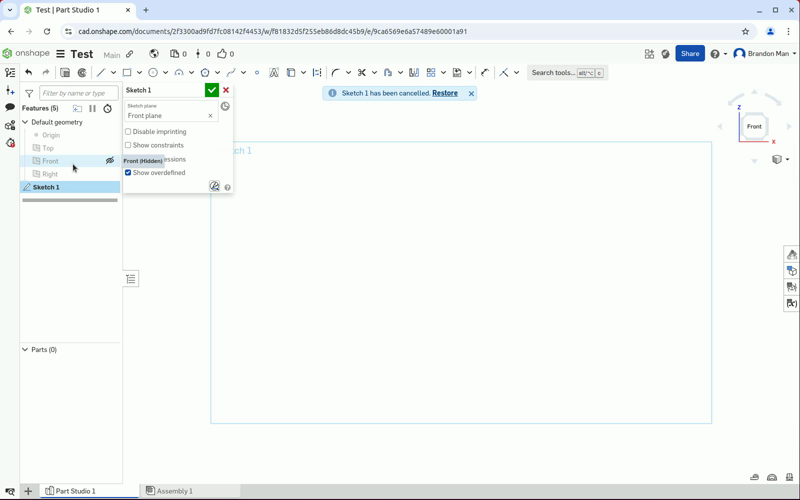
mouse_move(73, 352)
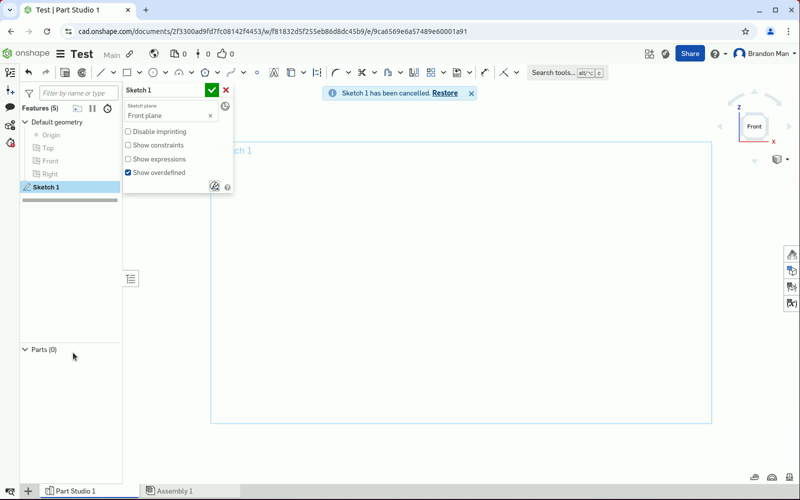
key(y)
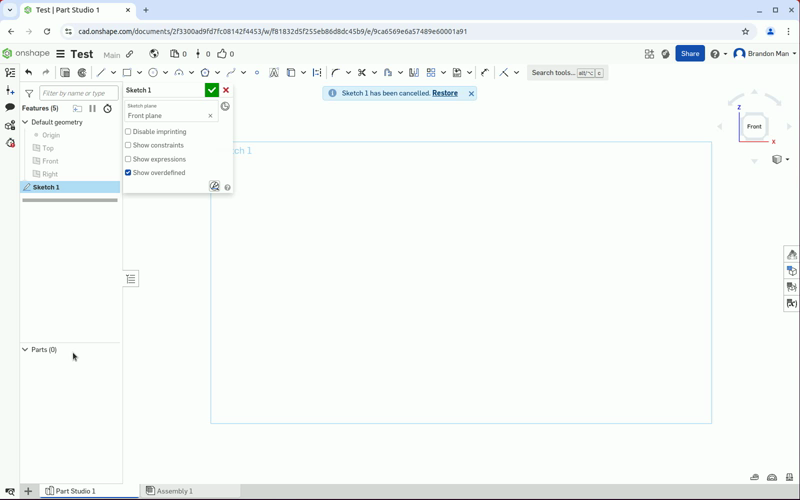
key(l)
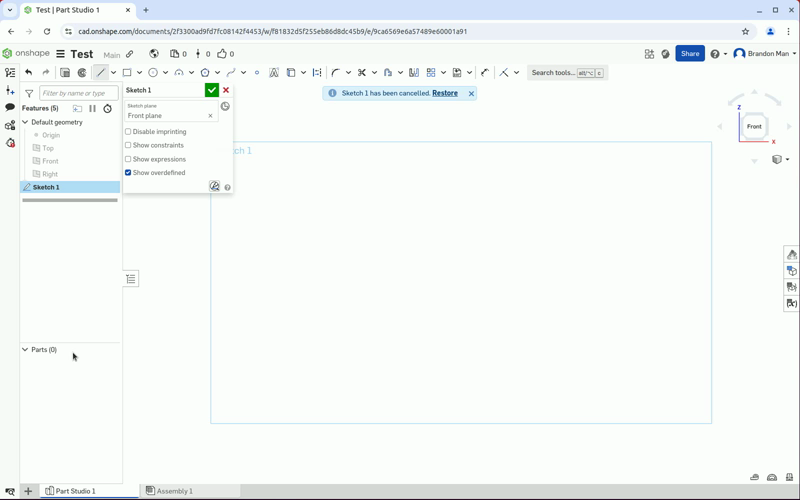
key_down(shift)
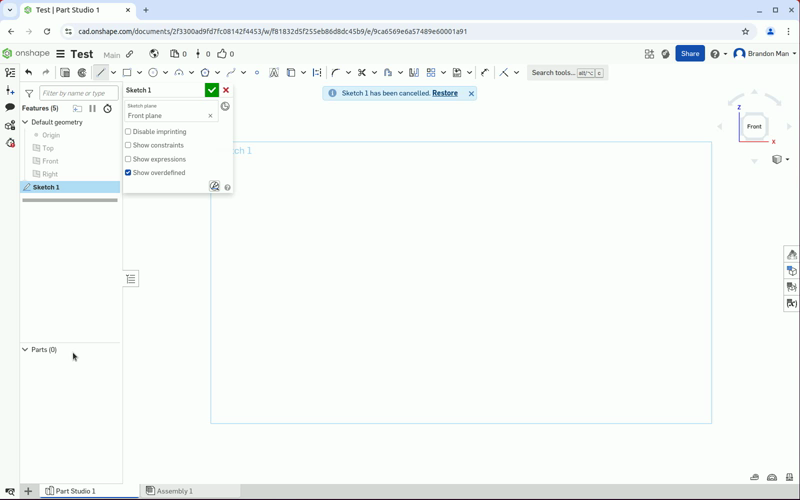
mouse_move(310, 414)
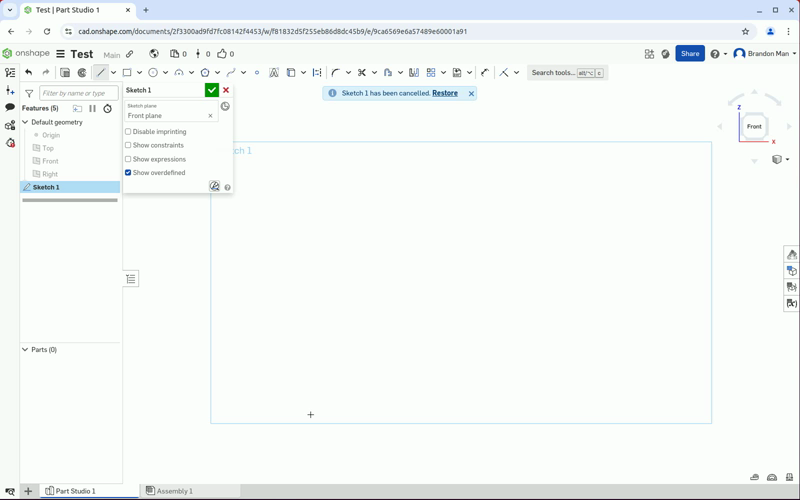
click(310, 414)
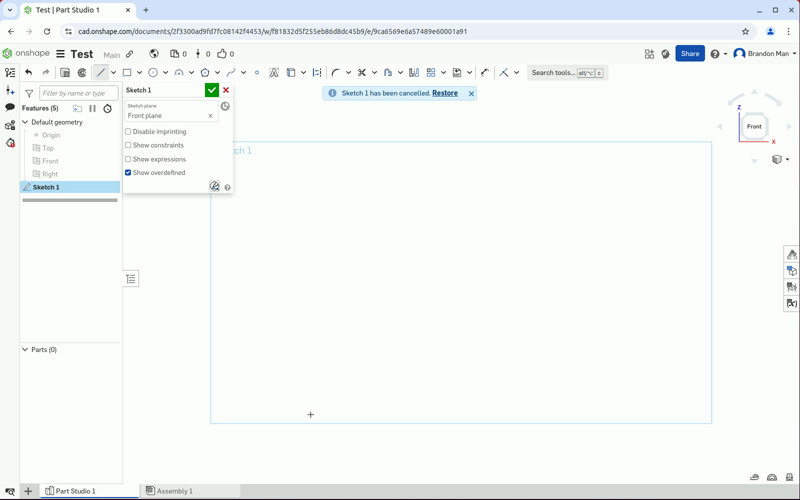
key_up(shift)
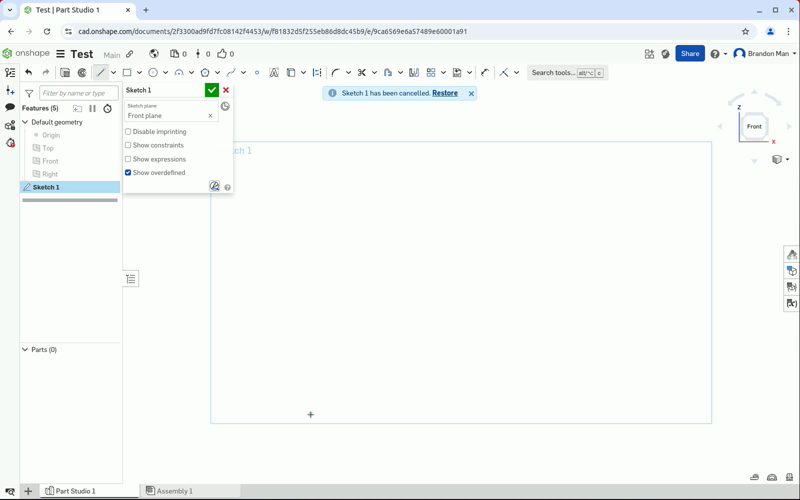
key_down(shift)
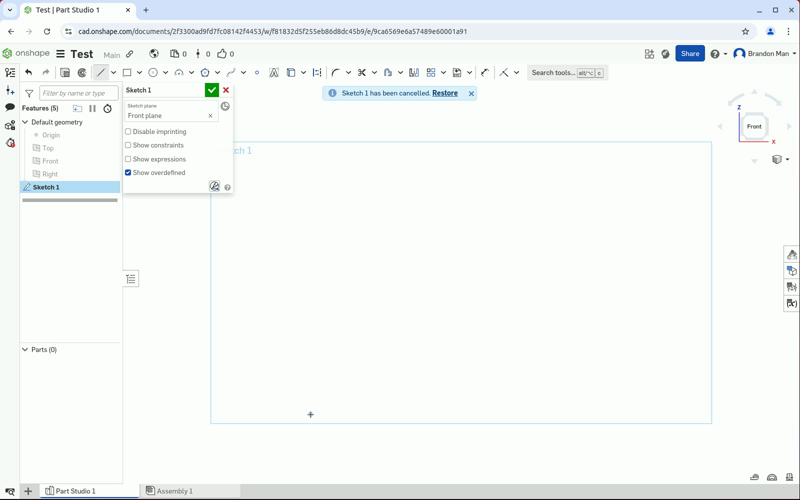
mouse_move(589, 414)
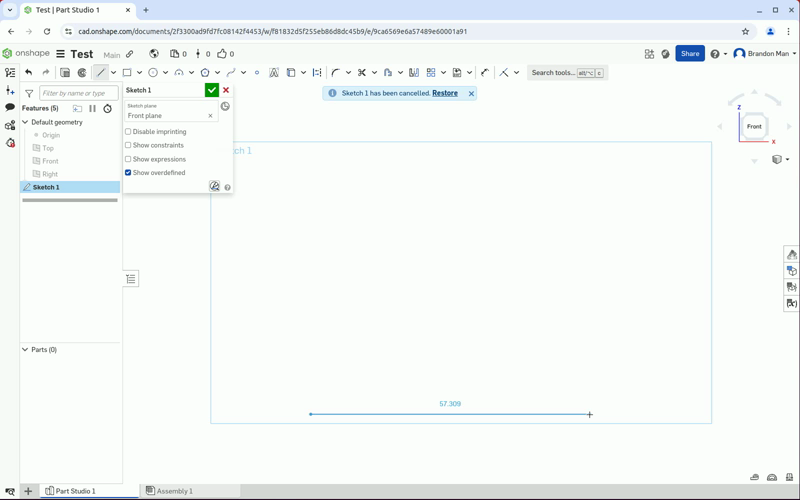
click(589, 414)
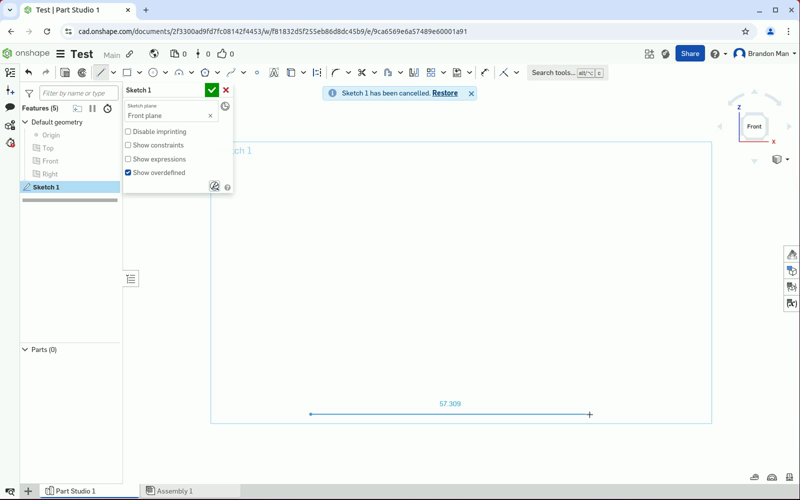
key_up(shift)
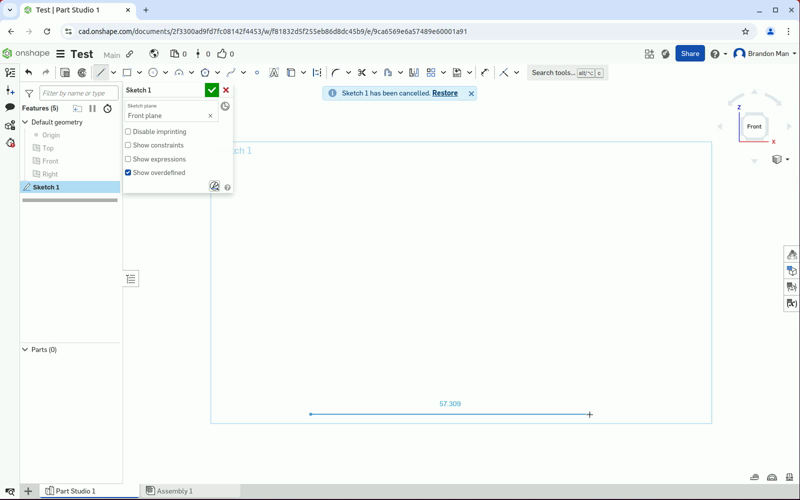
key_down(shift)
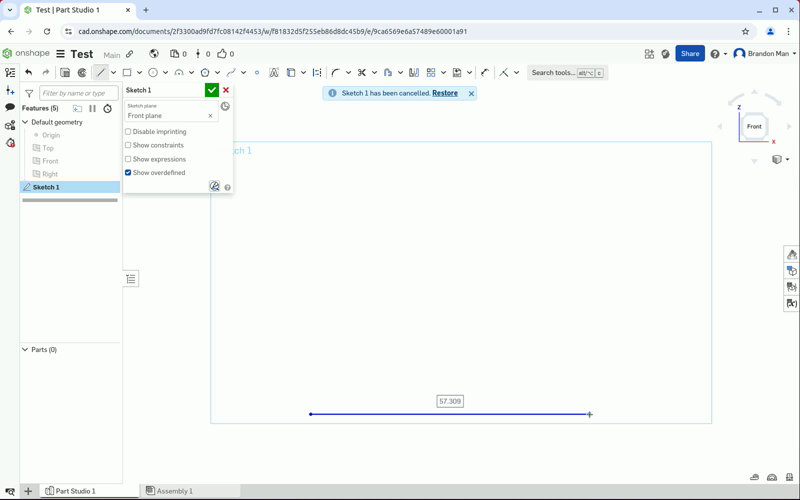
mouse_move(589, 217)
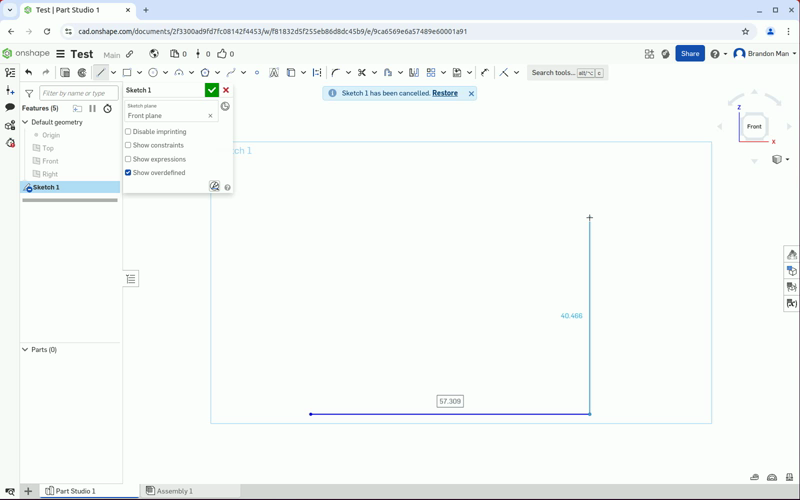
click(589, 217)
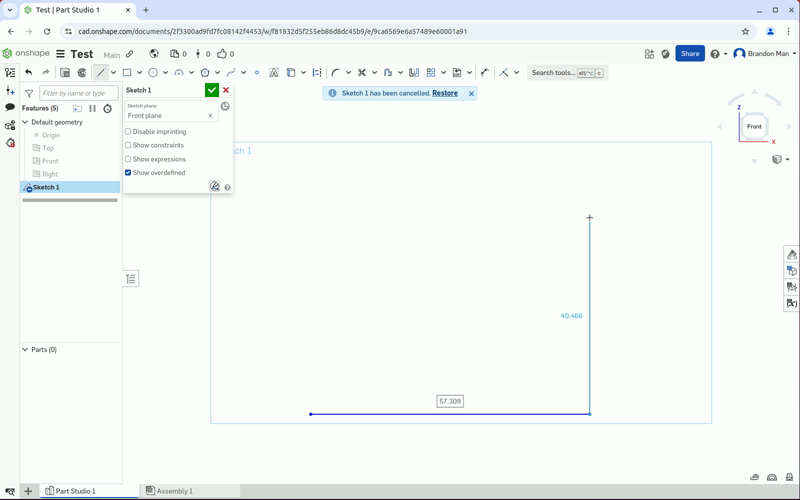
key_up(shift)
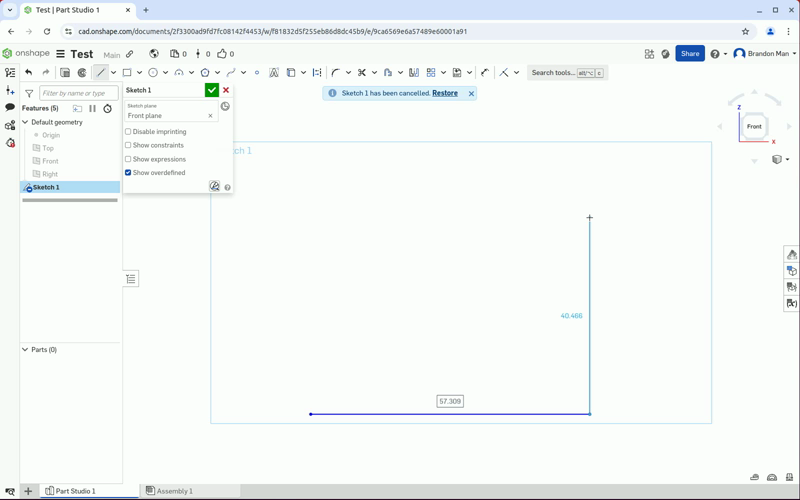
key_down(shift)
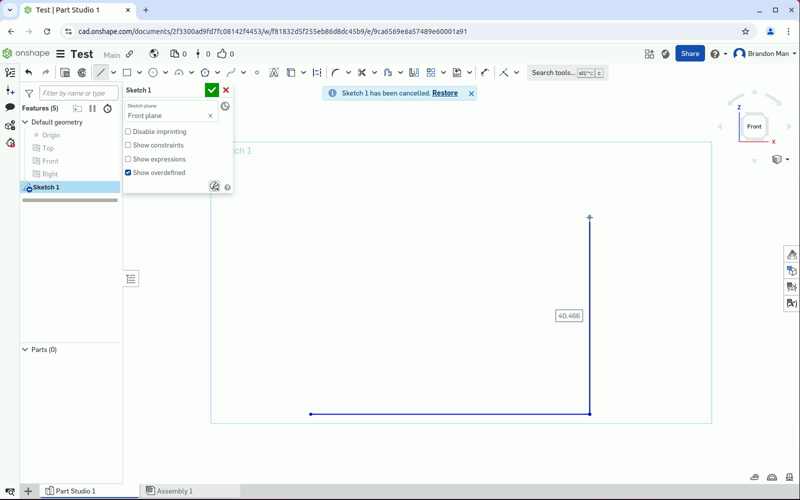
mouse_move(310, 217)
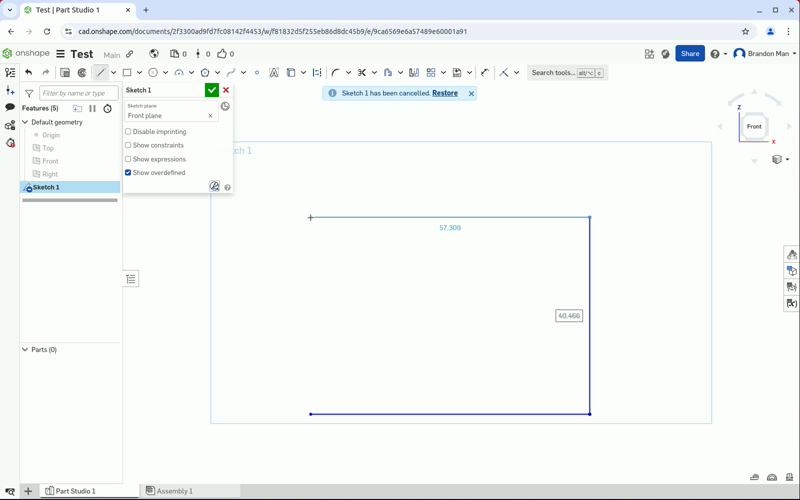
click(310, 217)
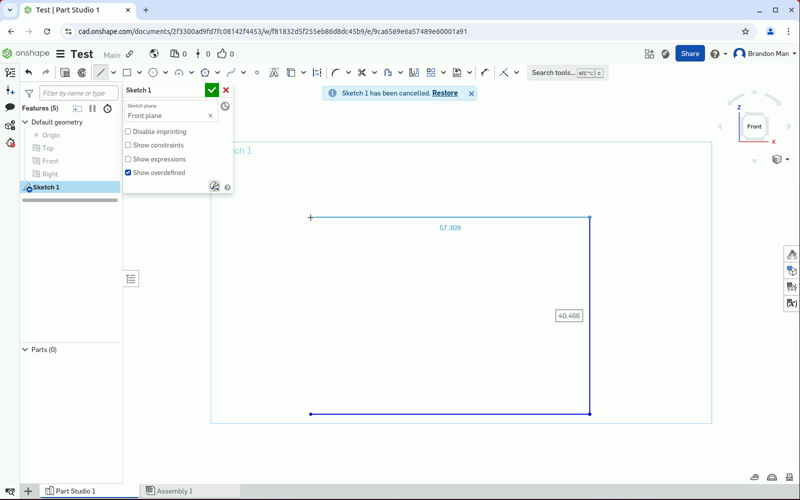
key_up(shift)
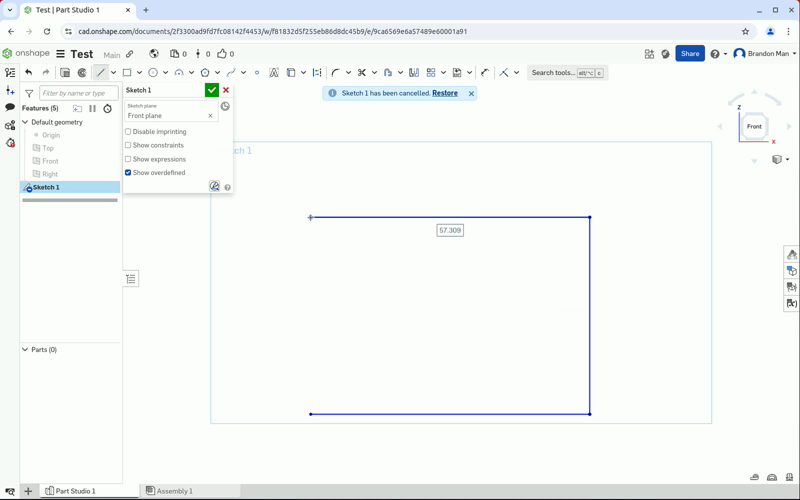
key_down(shift)
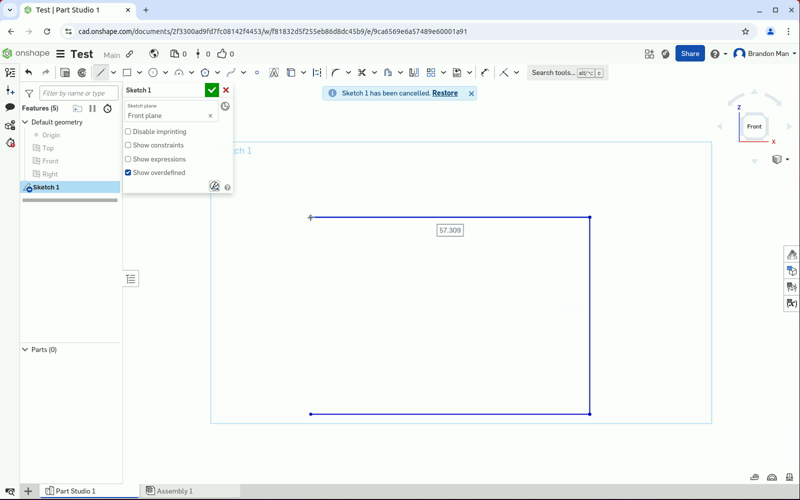
mouse_move(310, 414)
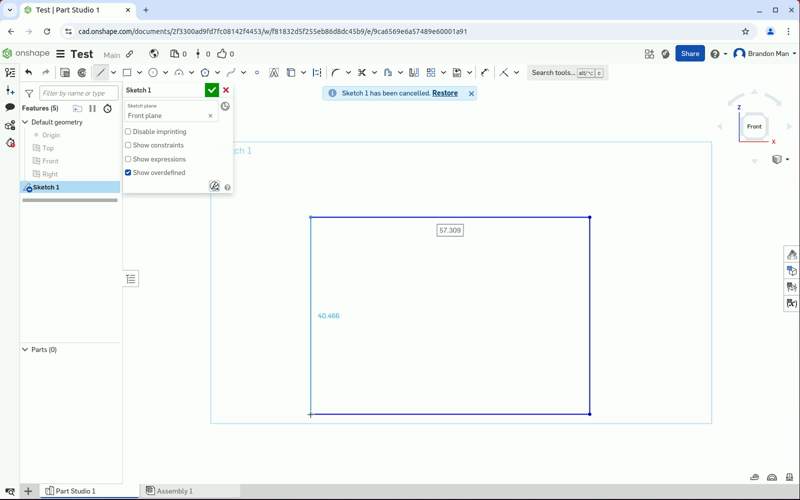
key_up(shift)
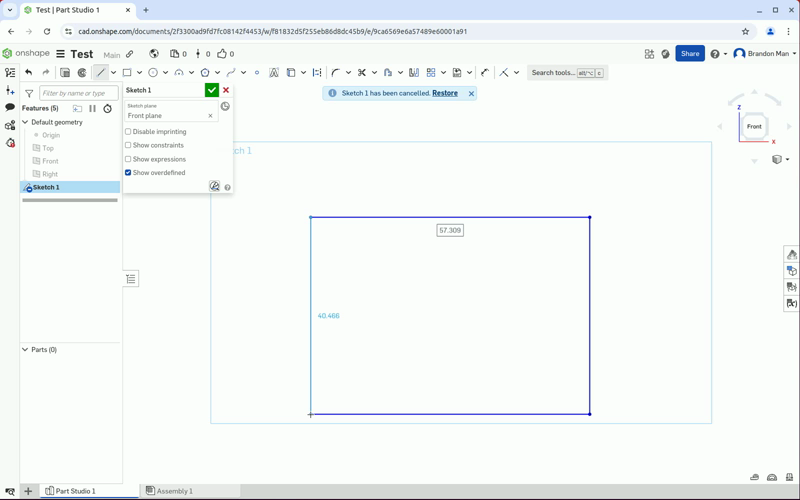
click(310, 414)
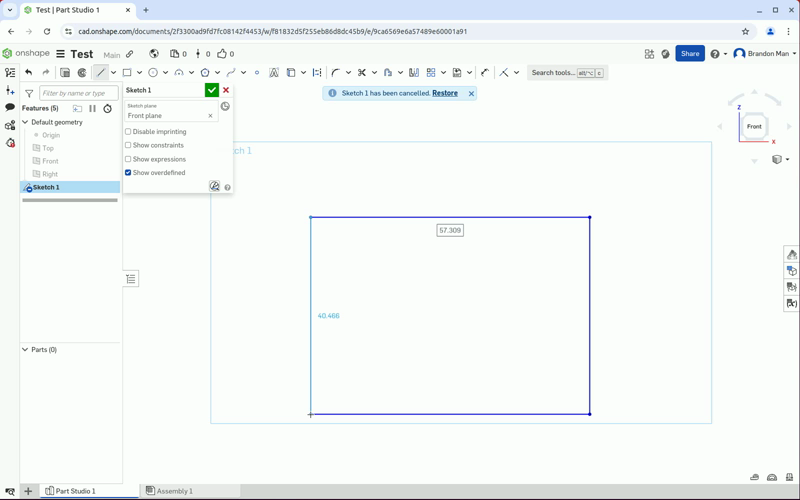
key(esc)
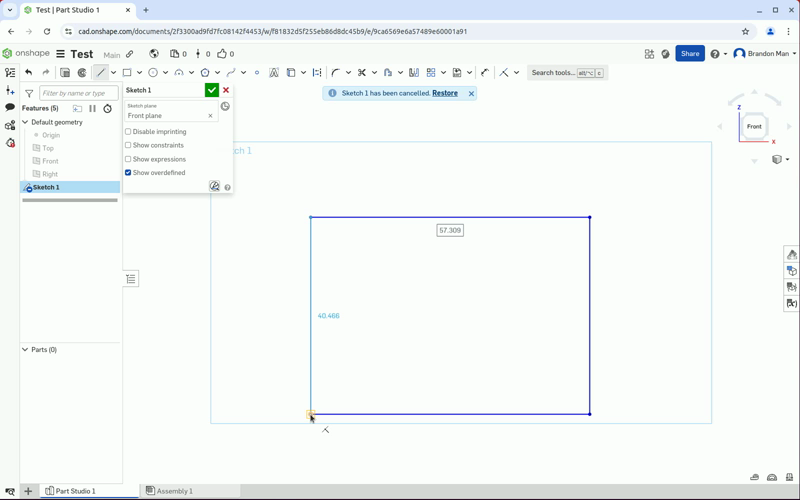
mouse_move(490, 273)
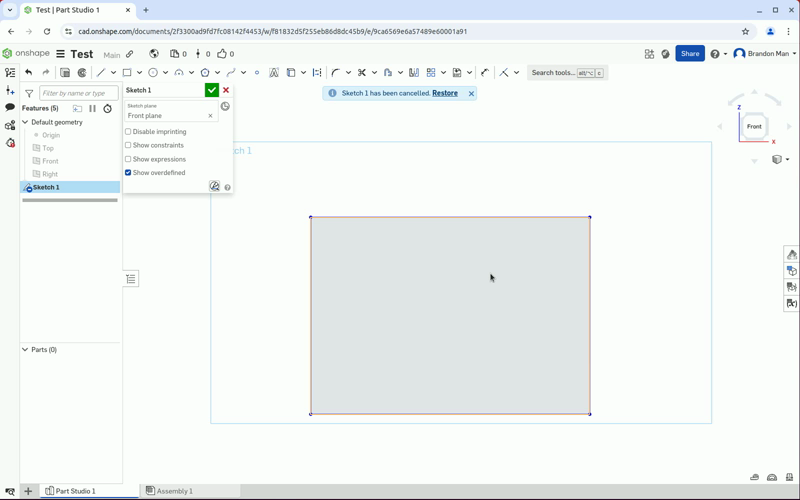
click(490, 273)
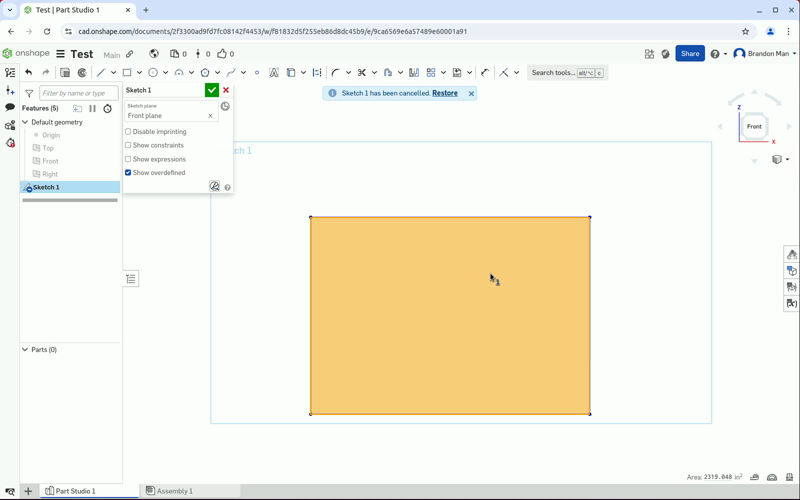
mouse_move(73, 352)
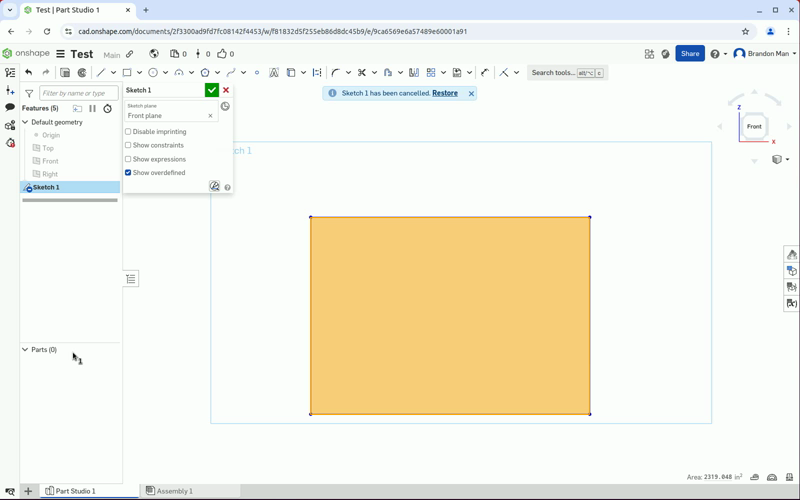
key(shift+y)
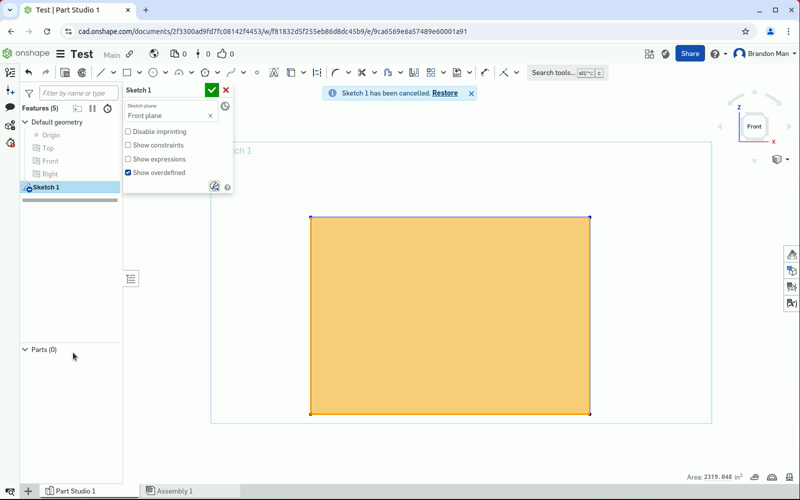
key(shift+e)
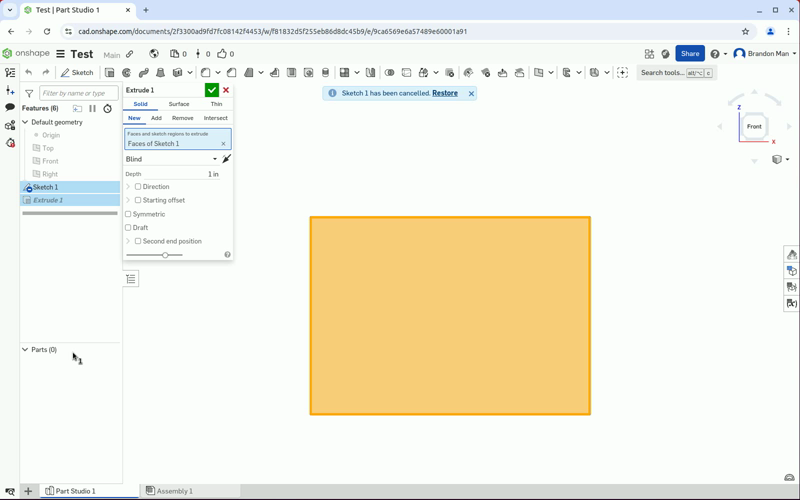
mouse_move(143, 106)
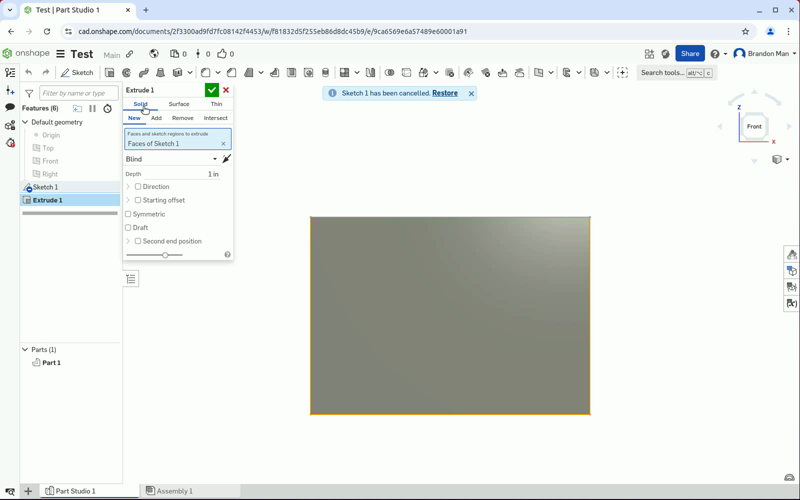
click(143, 106)
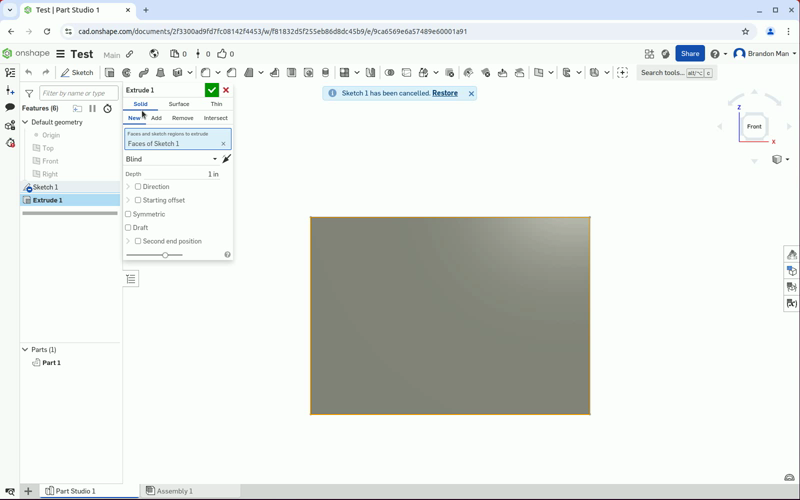
mouse_move(137, 120)
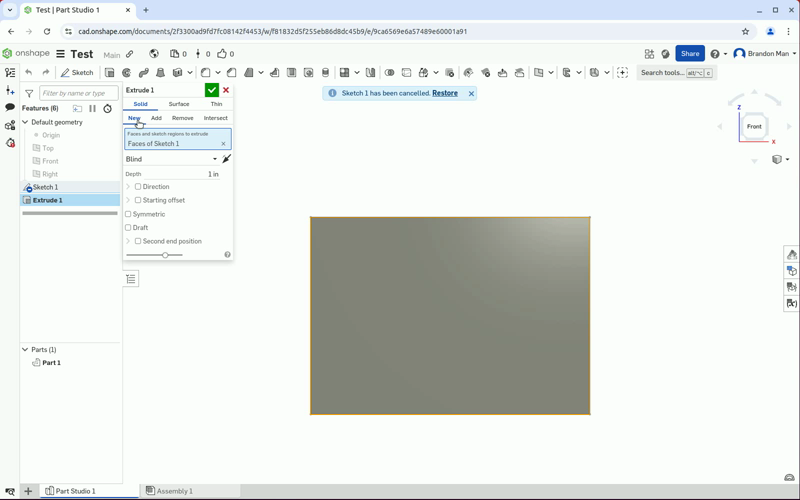
click(137, 120)
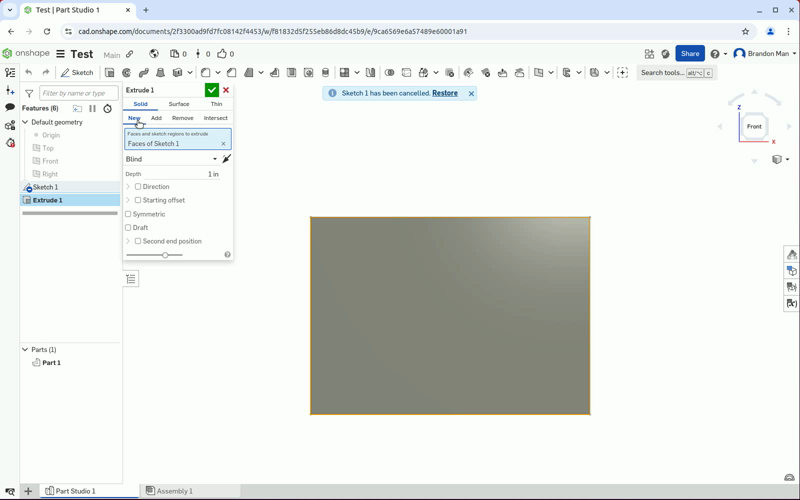
key(tab, 4)
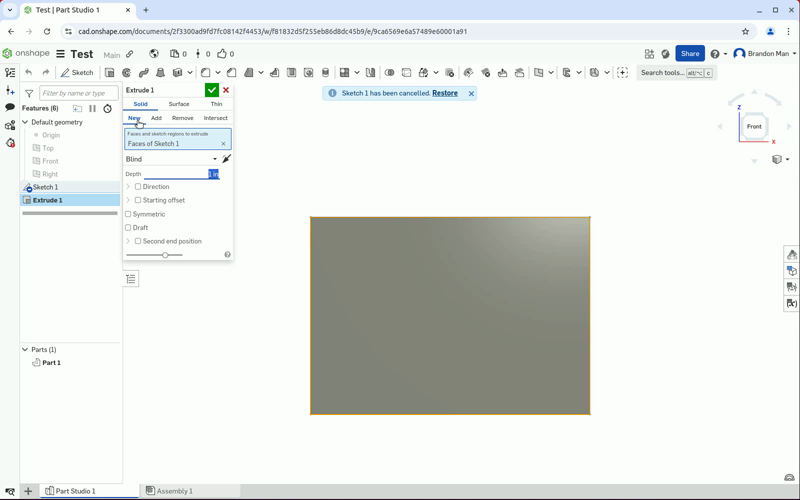
text(17.572)
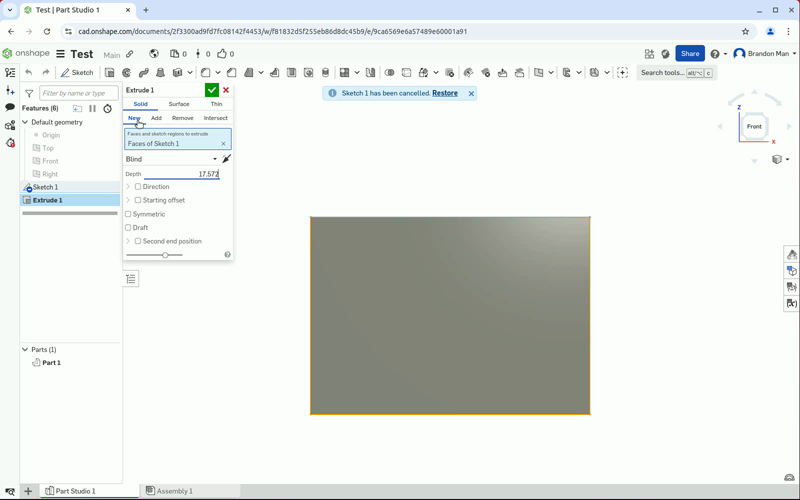
key(enter)
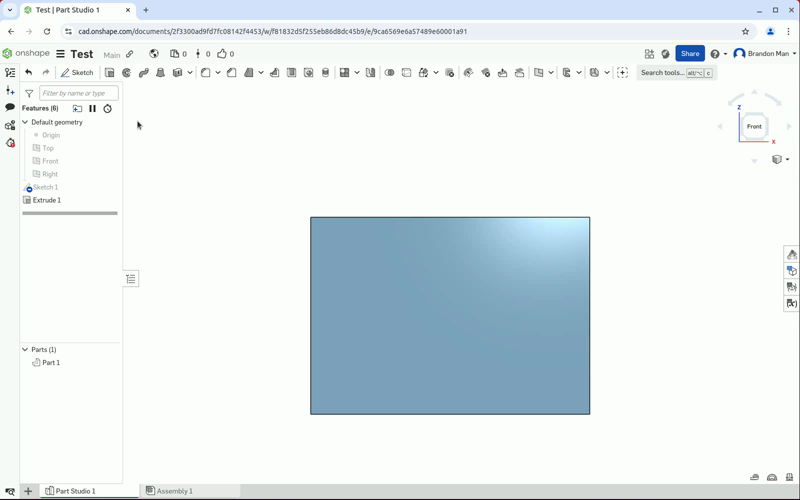
key(shift+h)
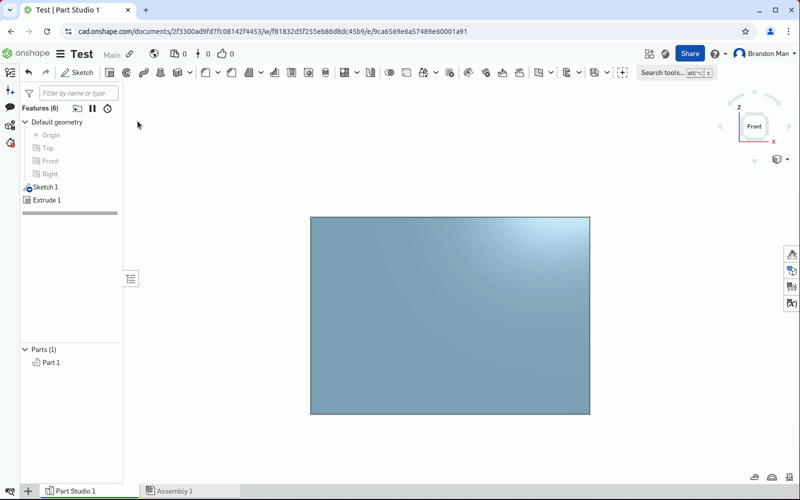
key(shift+h)
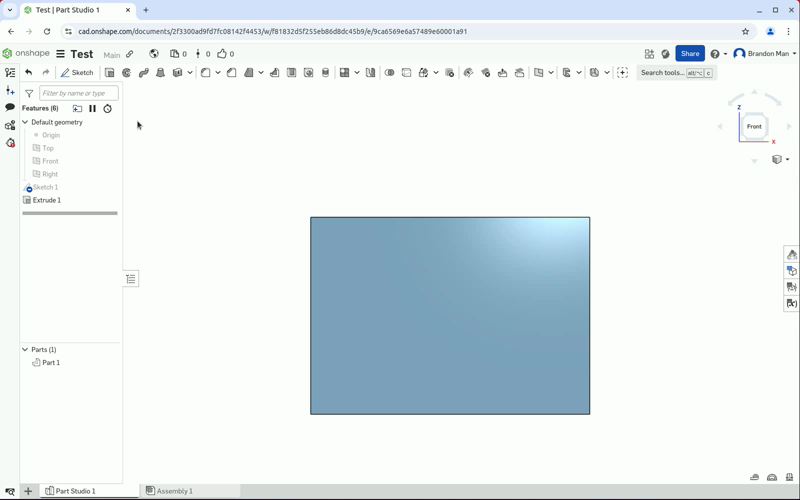
mouse_move(73, 189)
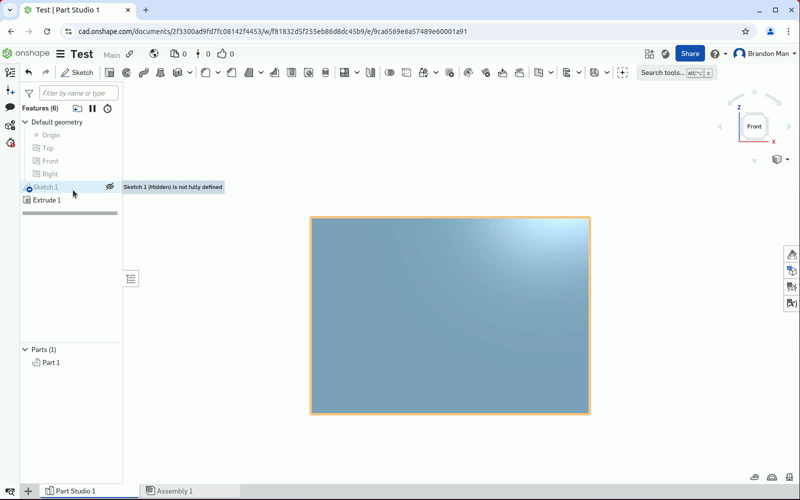
click(73, 189)
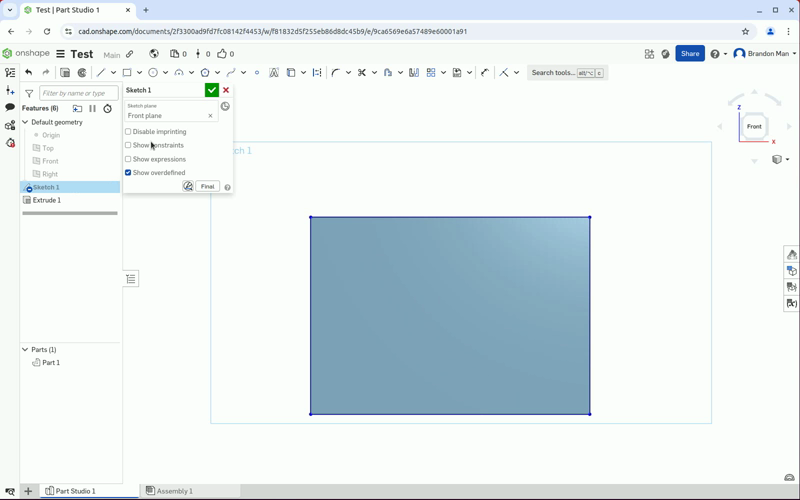
mouse_move(229, 92)
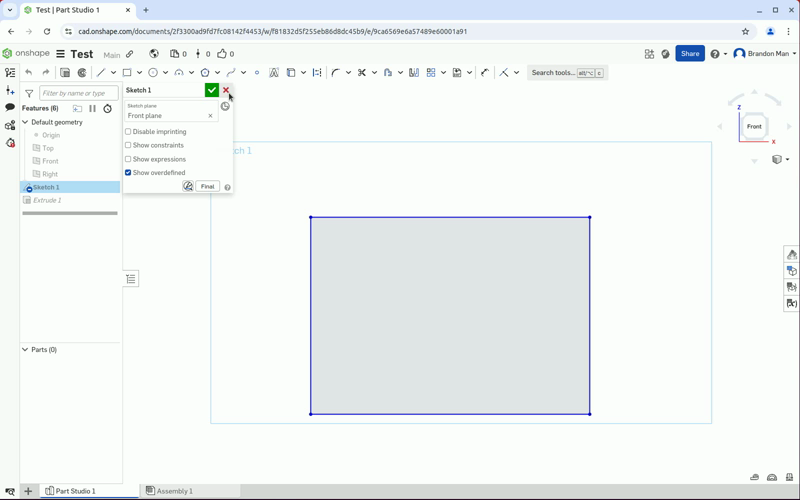
click(229, 92)
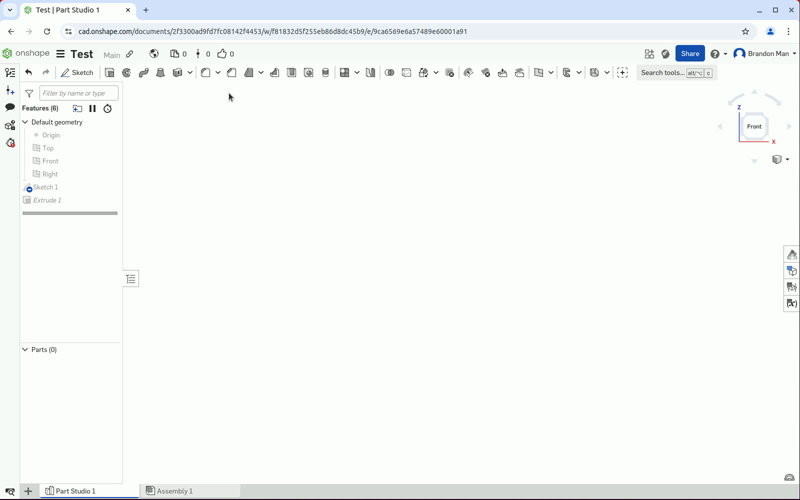
mouse_move(541, 75)
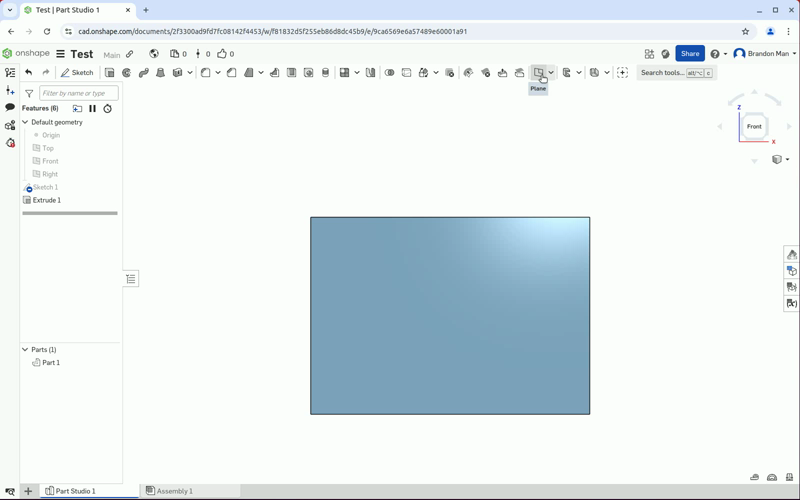
click(541, 75)
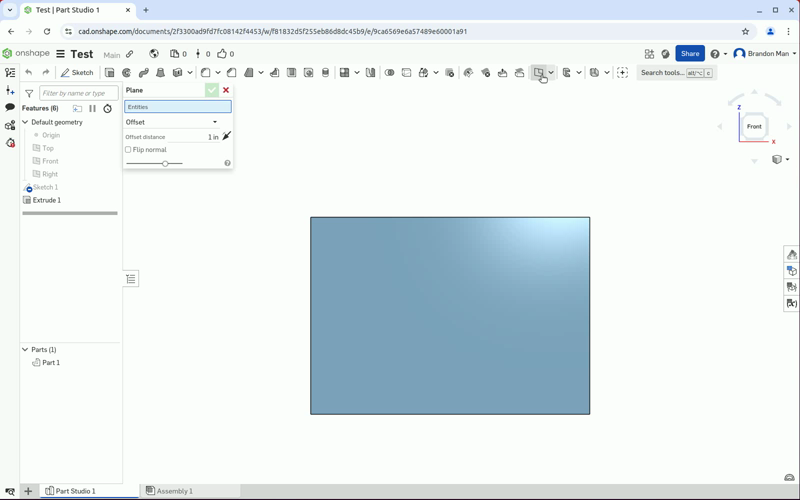
mouse_move(73, 163)
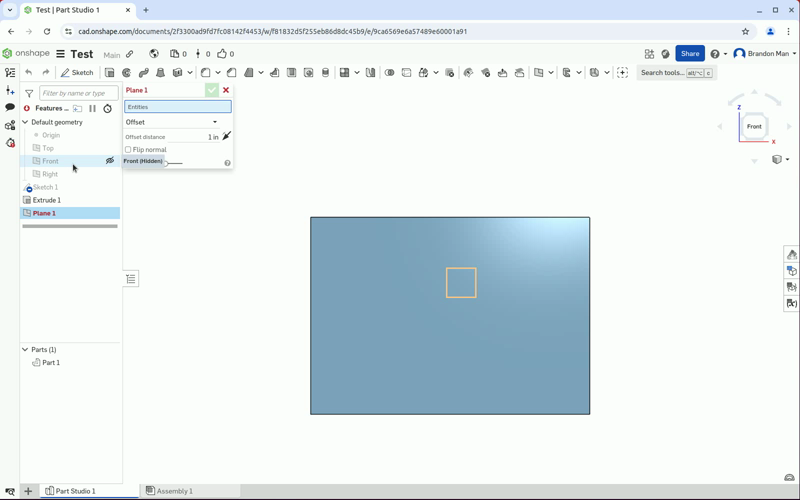
click(73, 163)
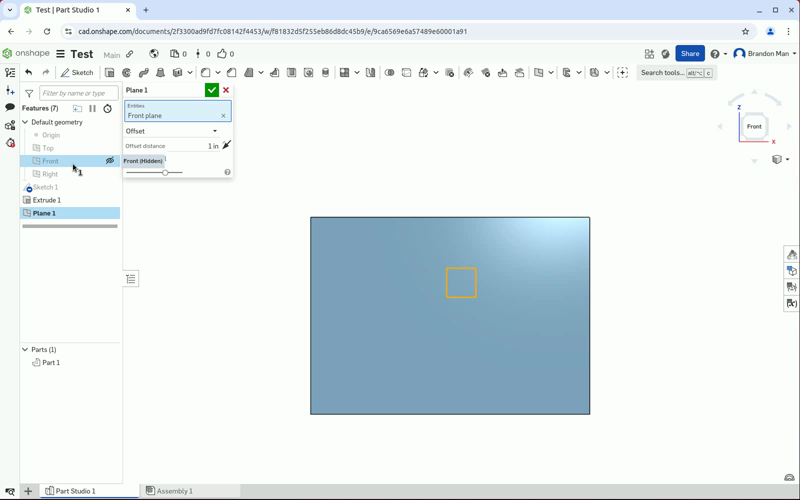
key(tab, 2)
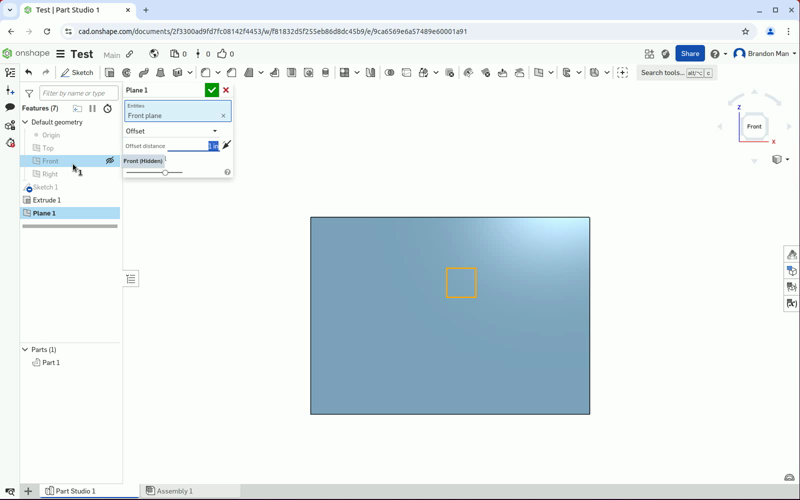
text(17.562)
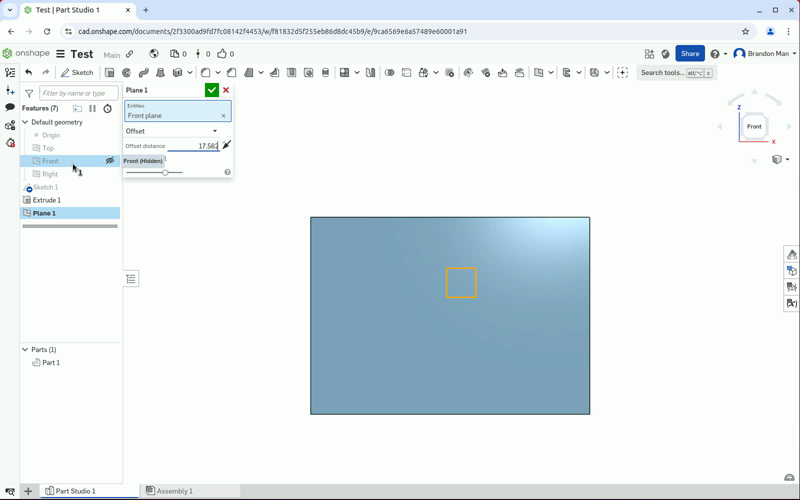
key(enter, 2)
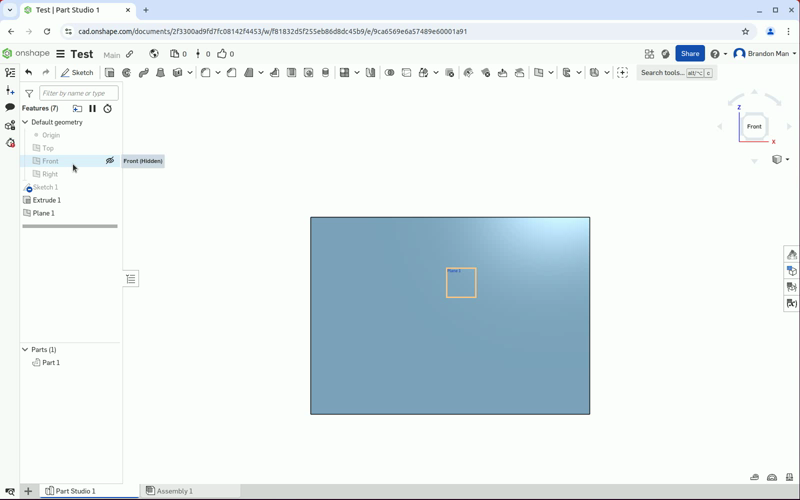
key(shift+s)
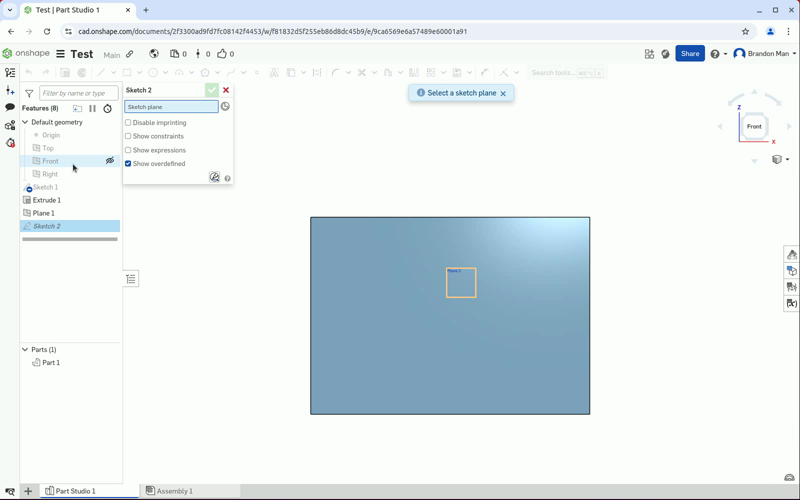
mouse_move(73, 215)
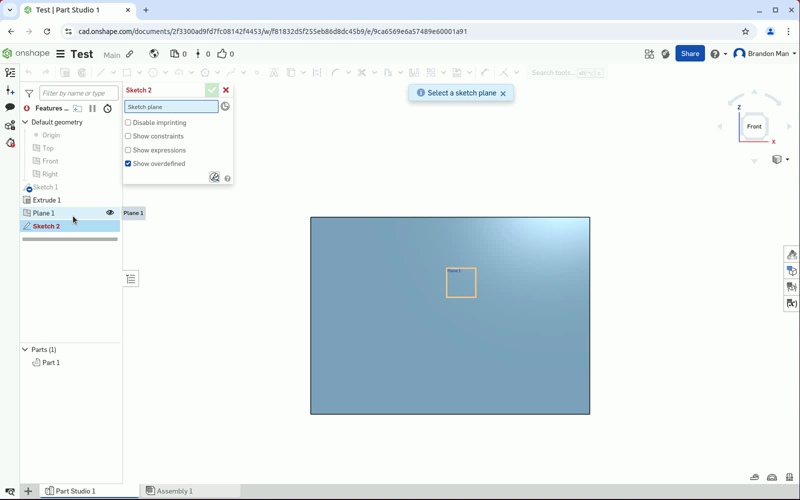
click(73, 215)
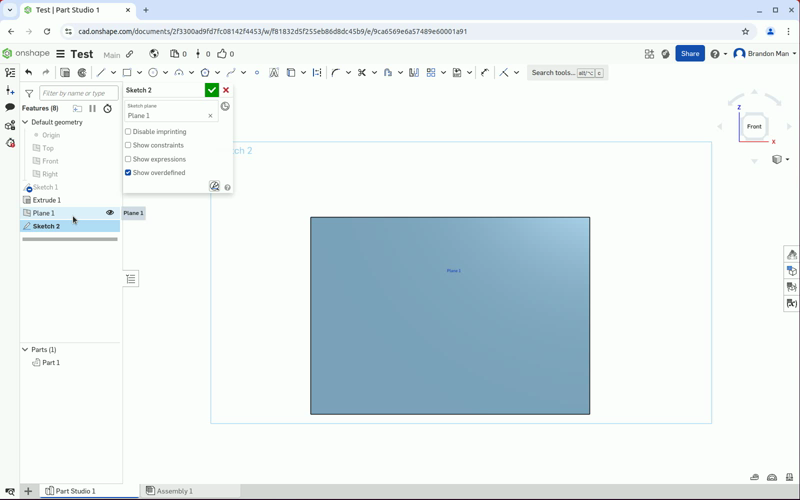
mouse_move(73, 352)
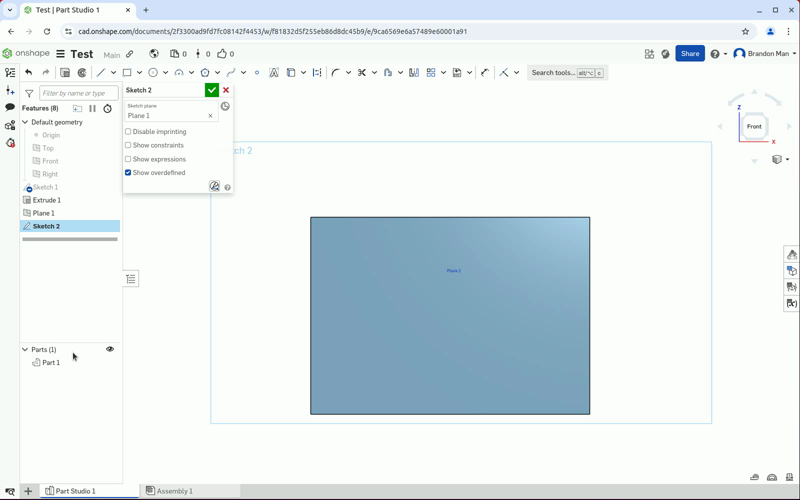
key(y)
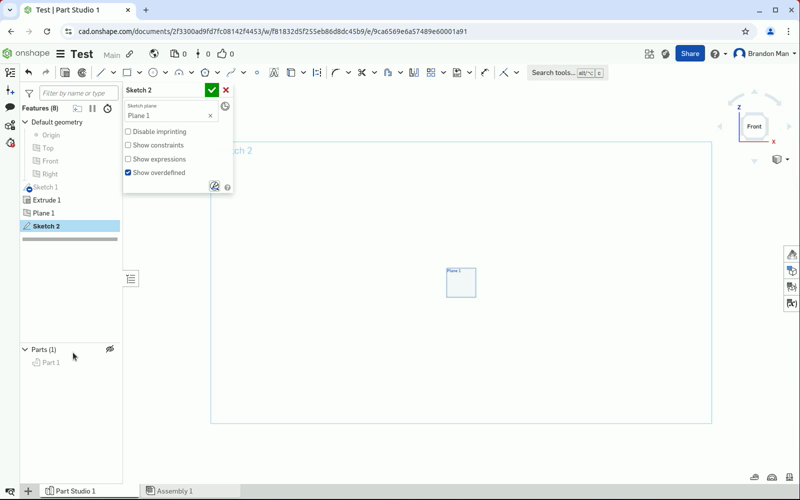
key(c)
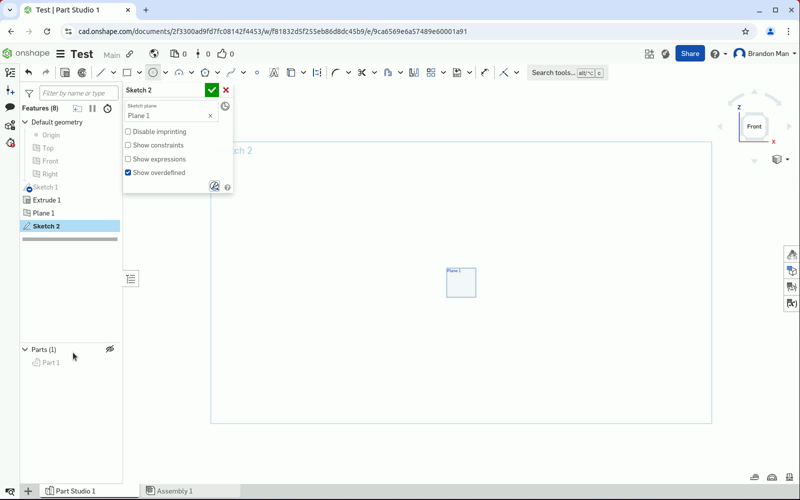
key_down(shift)
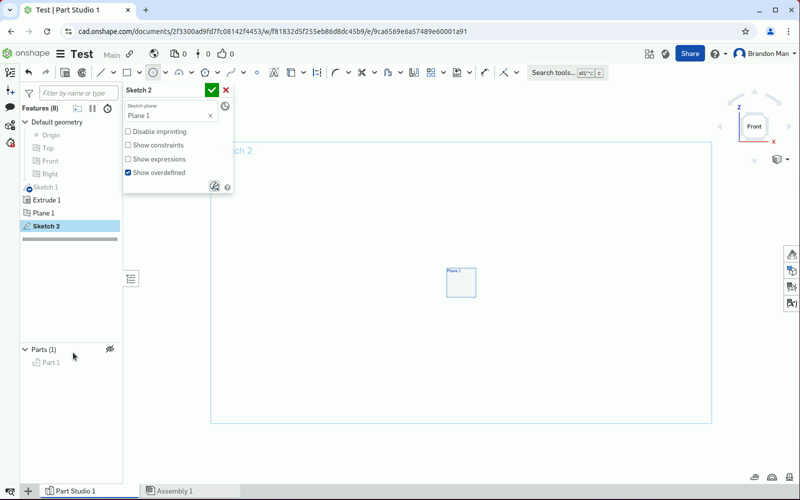
mouse_move(461, 282)
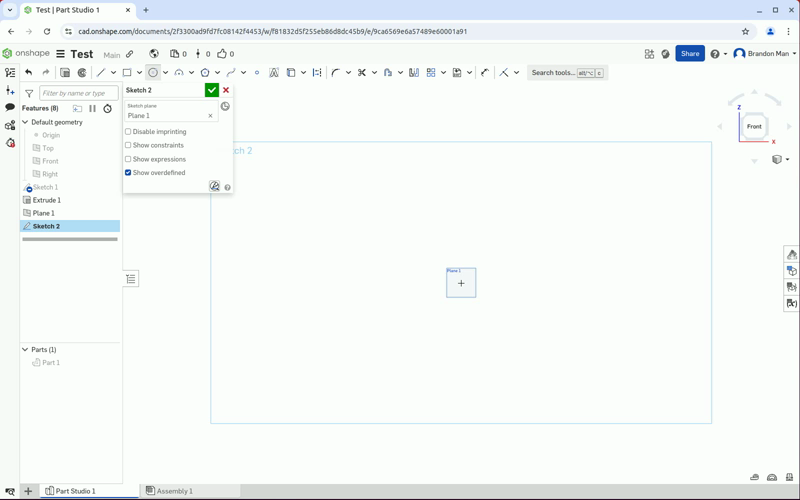
click(461, 282)
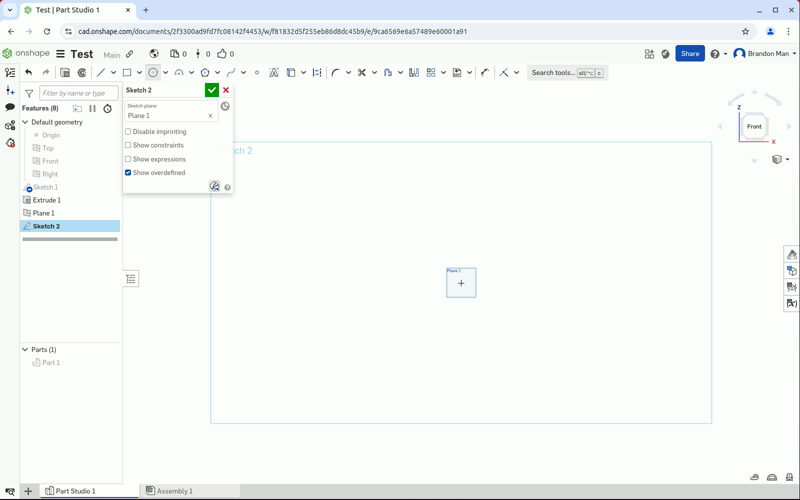
key_up(shift)
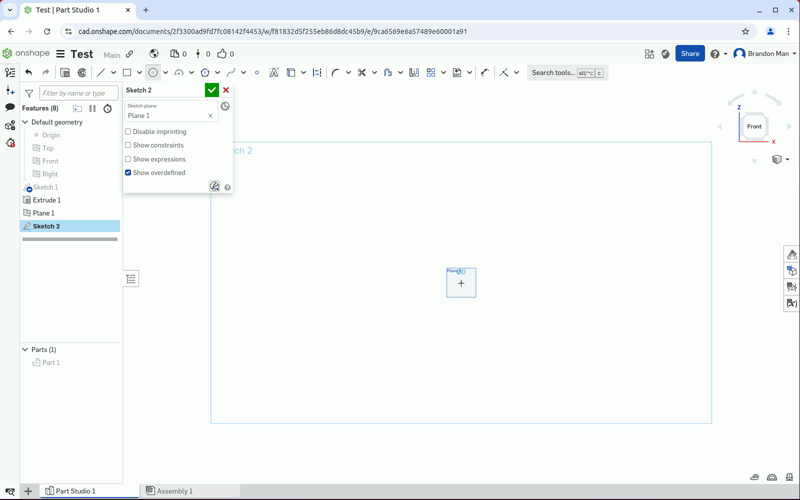
mouse_move(574, 282)
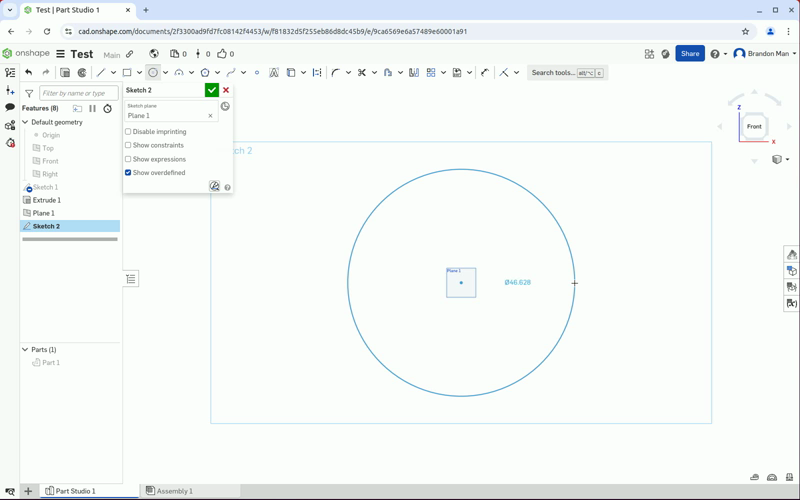
click(574, 282)
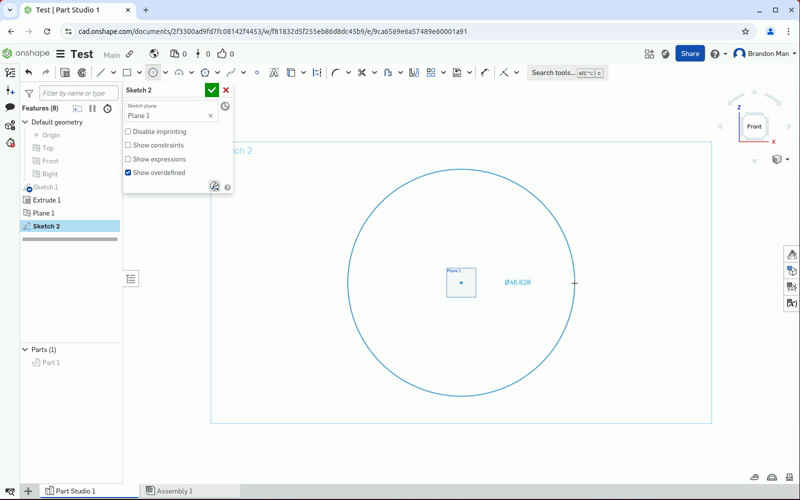
key(esc)
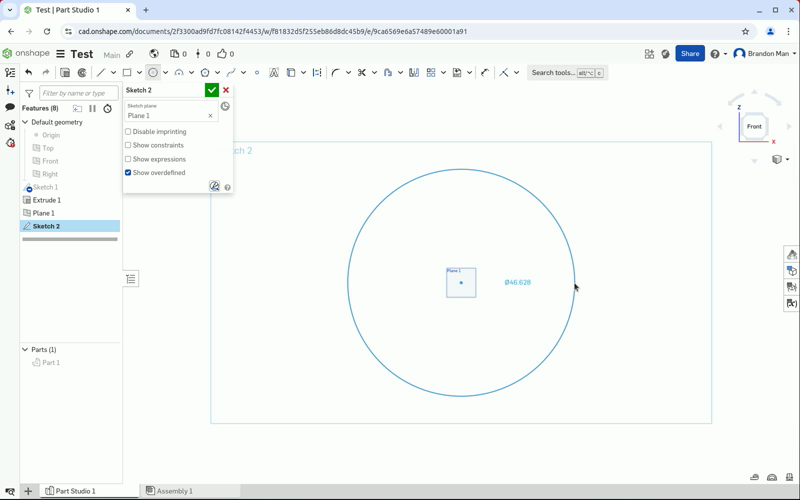
mouse_move(510, 288)
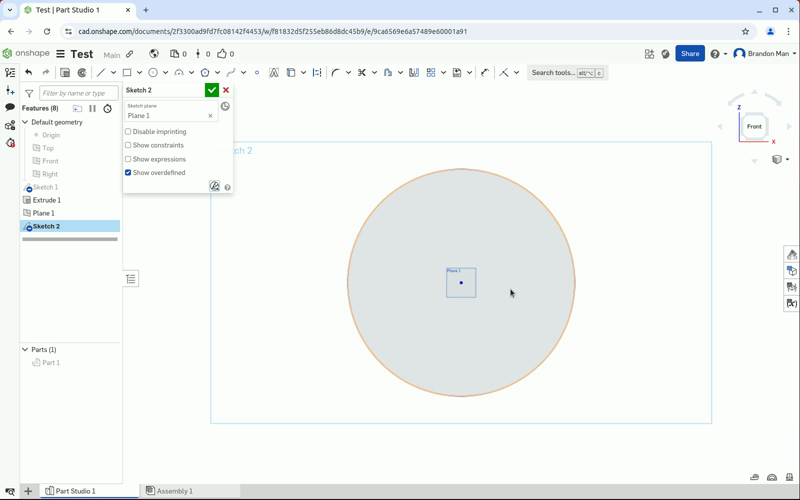
click(510, 288)
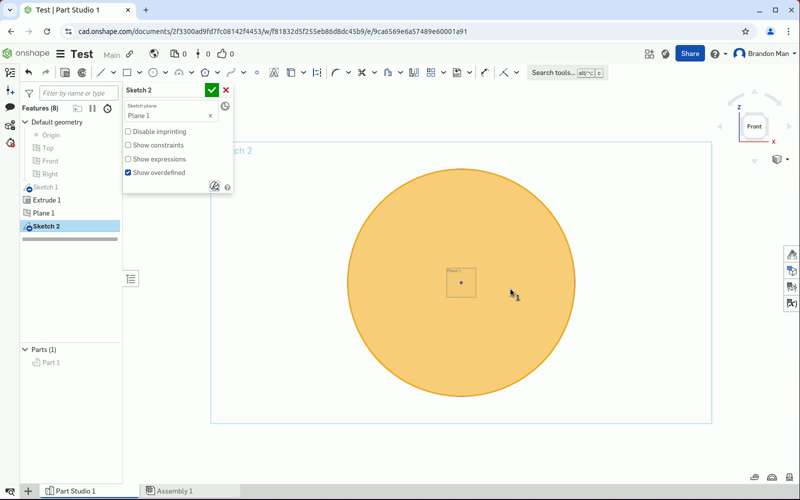
mouse_move(73, 352)
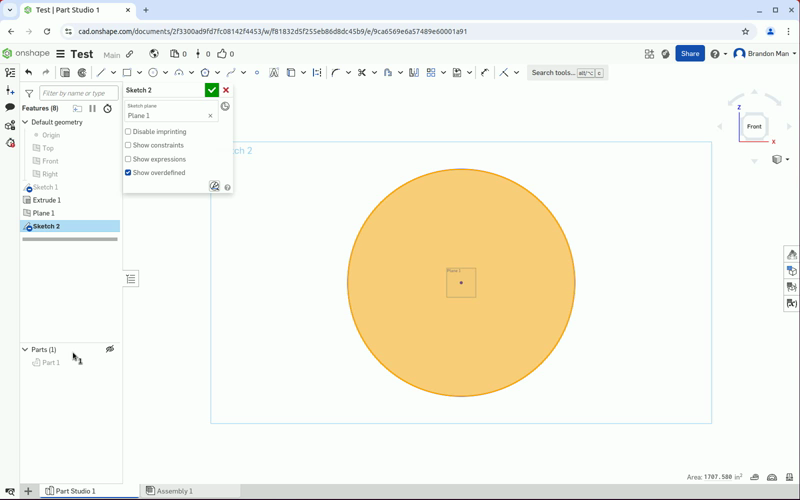
key(shift+y)
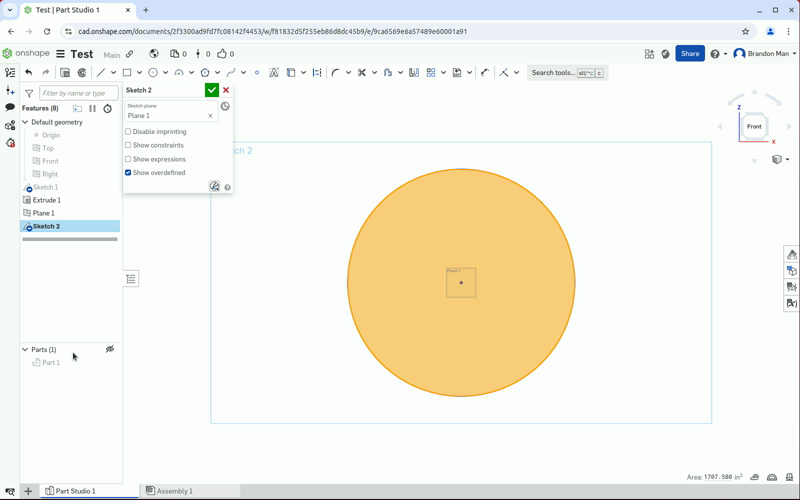
key(shift+e)
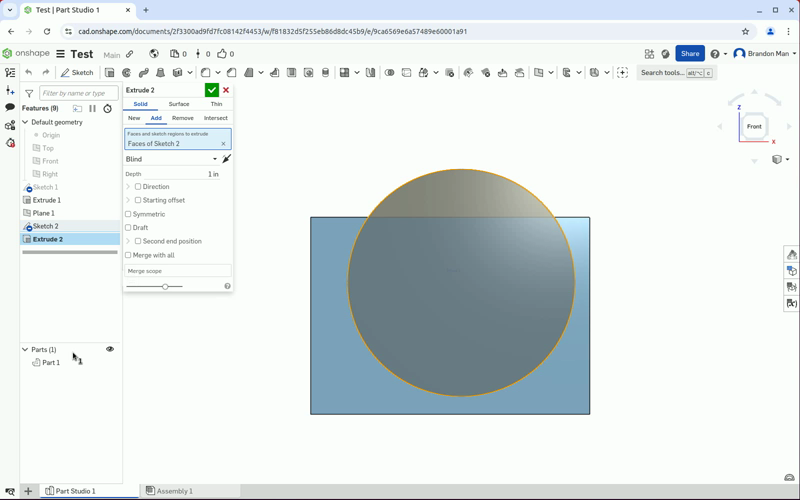
mouse_move(143, 106)
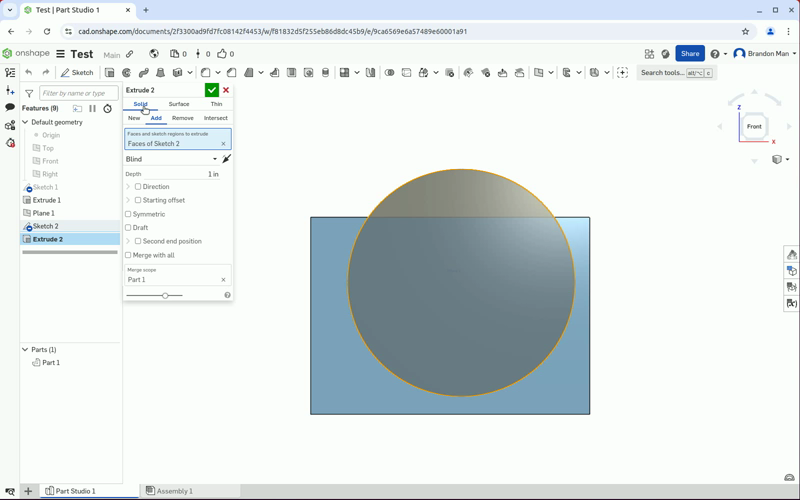
click(143, 106)
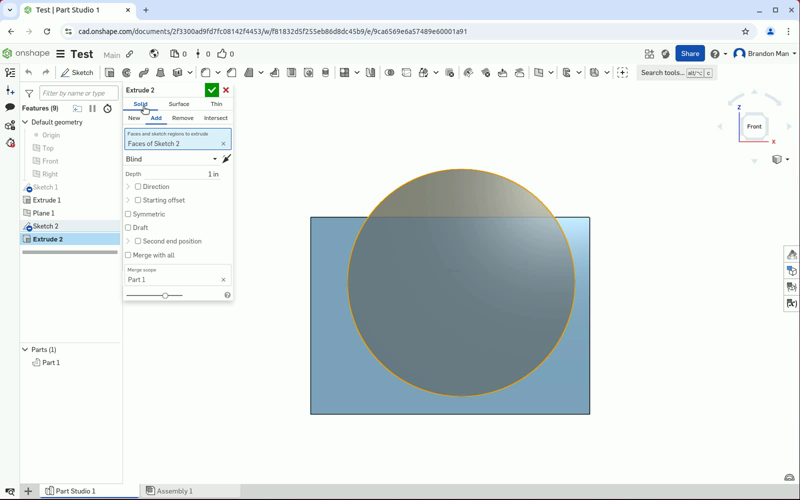
mouse_move(219, 120)
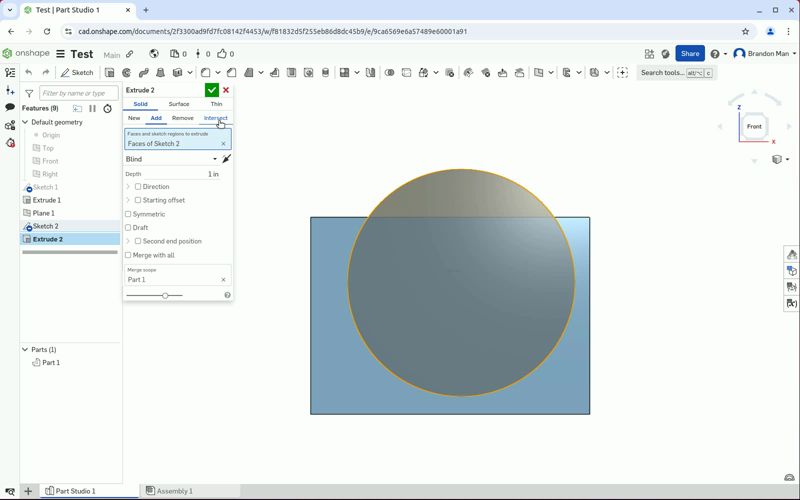
click(219, 120)
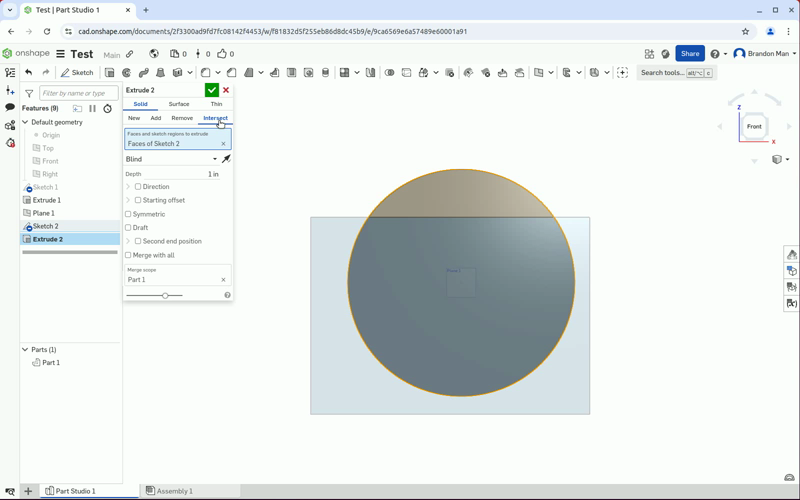
key(tab, 4)
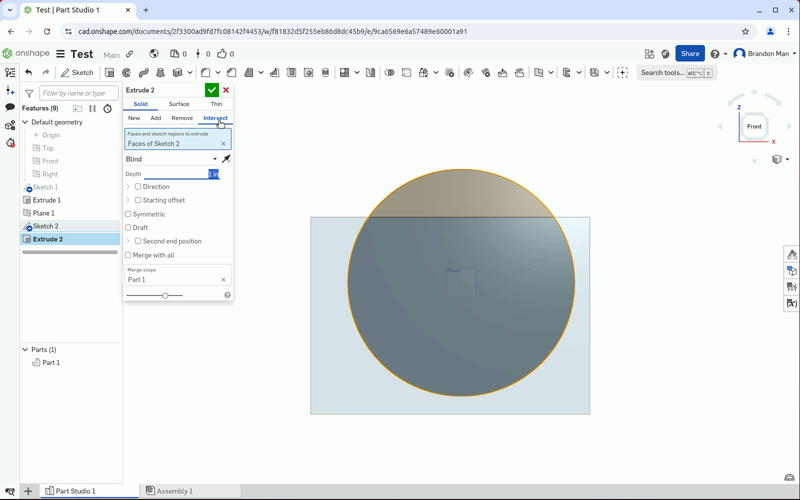
text(-17.572)
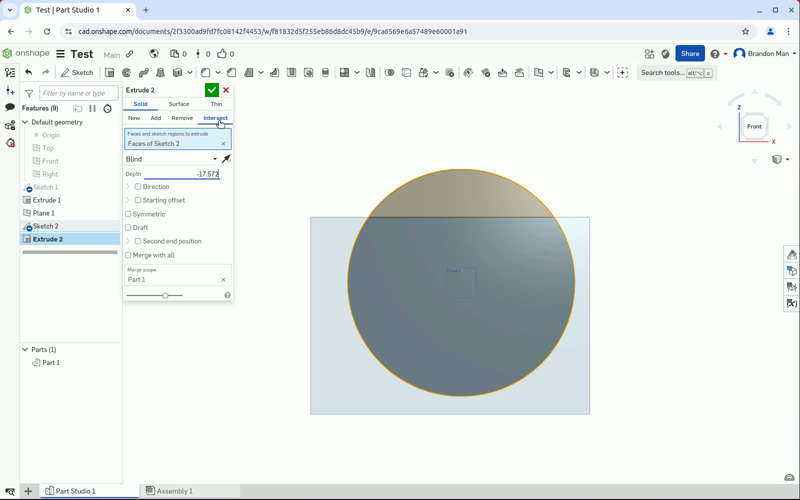
key(enter)
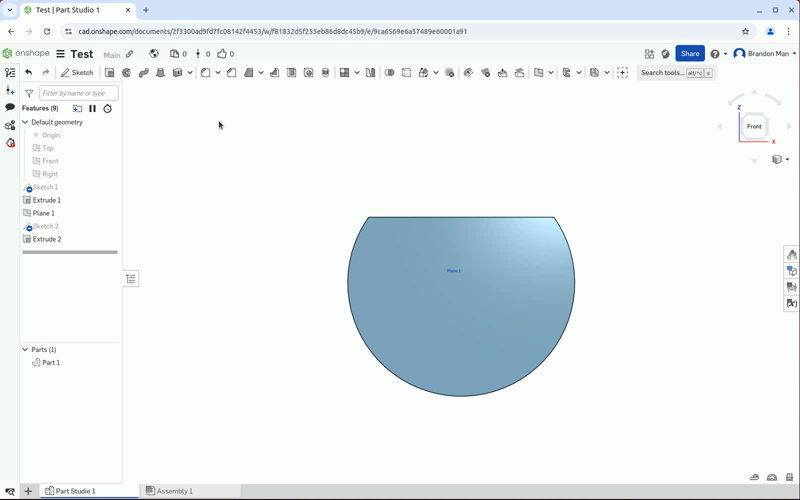
key(shift+h)
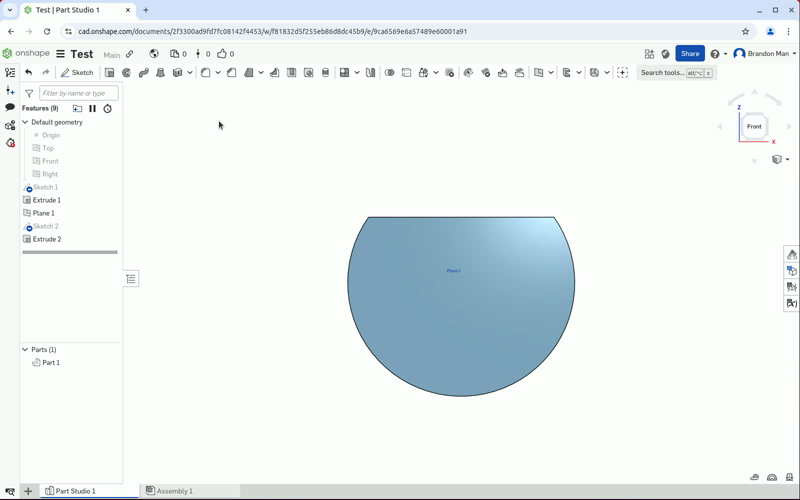
key(shift+h)
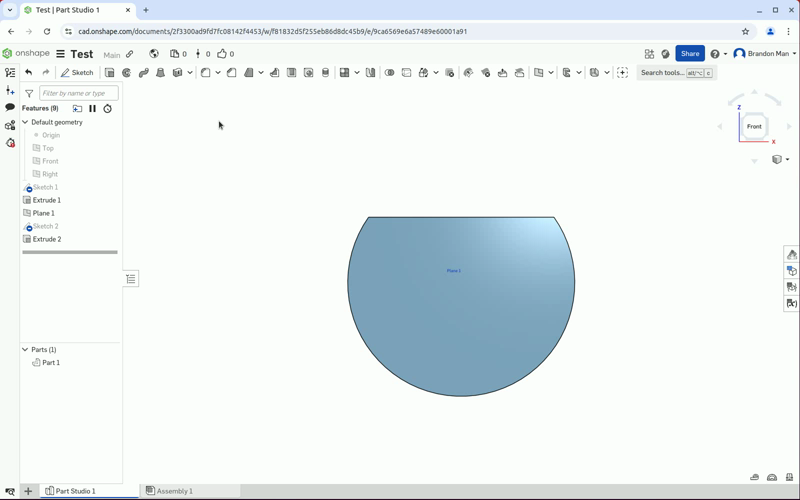
mouse_move(73, 189)
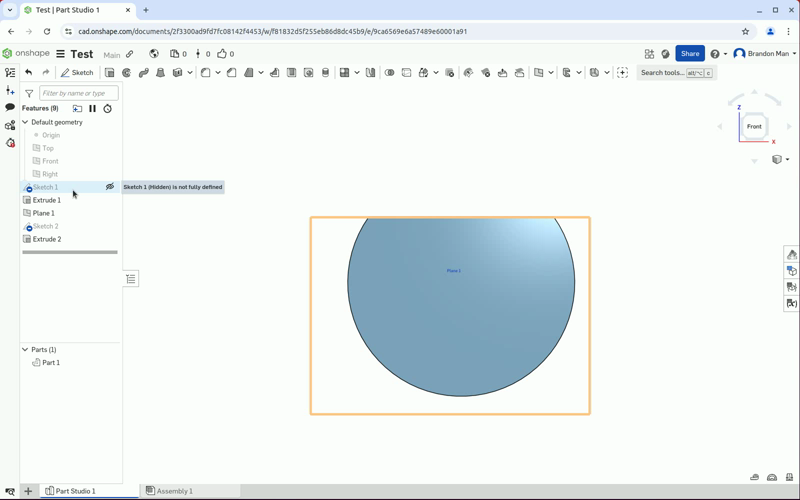
click(73, 189)
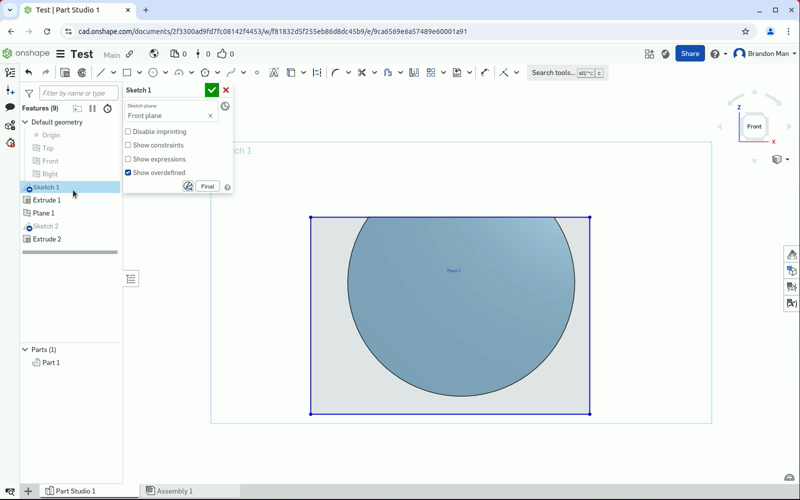
mouse_move(229, 92)
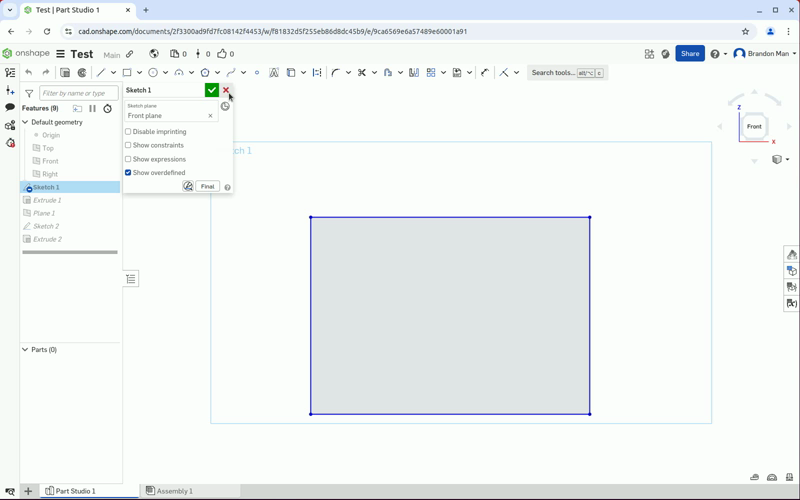
click(229, 92)
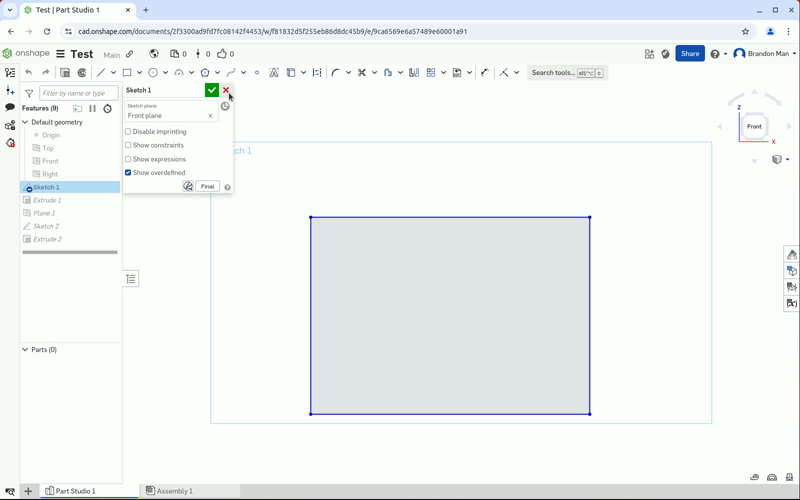
key(shift+s)
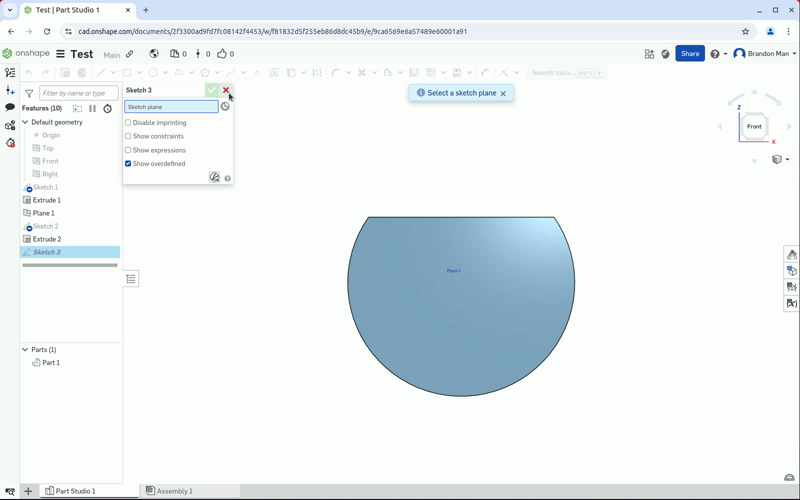
mouse_move(73, 215)
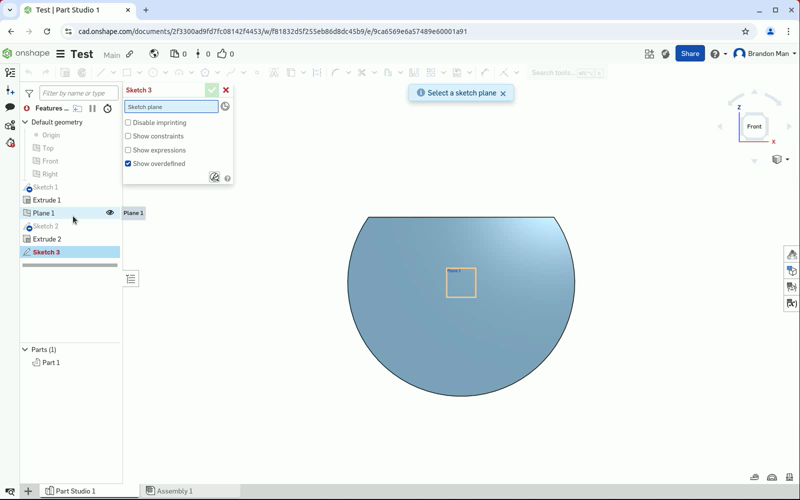
click(73, 215)
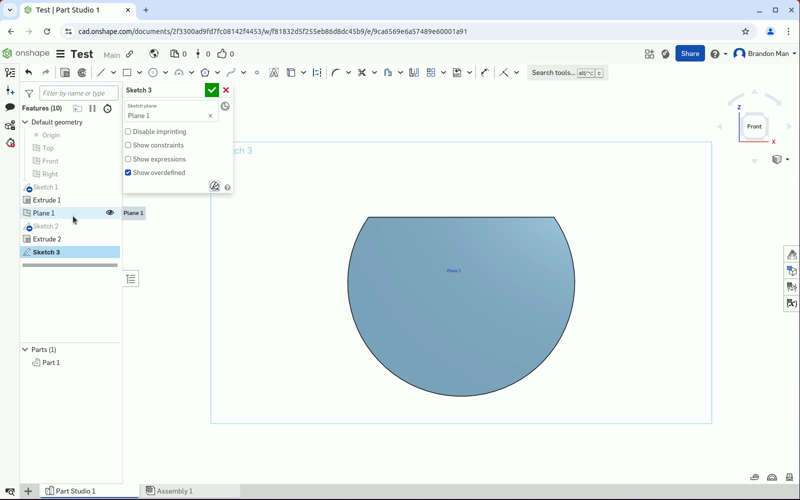
mouse_move(73, 352)
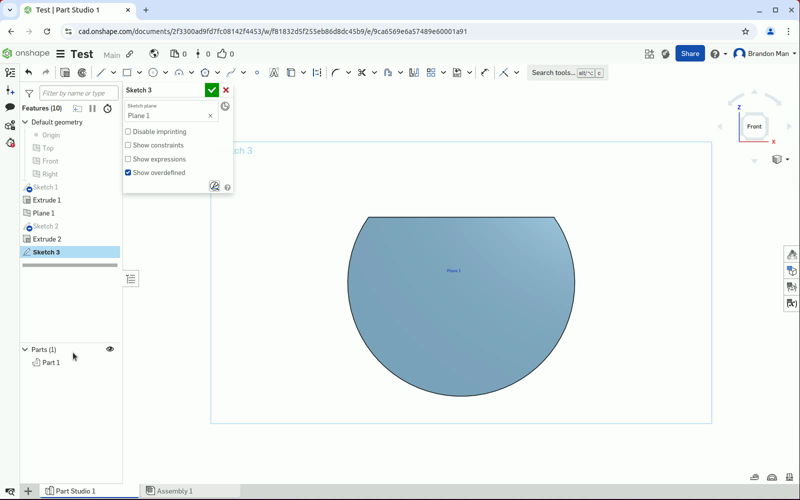
key(y)
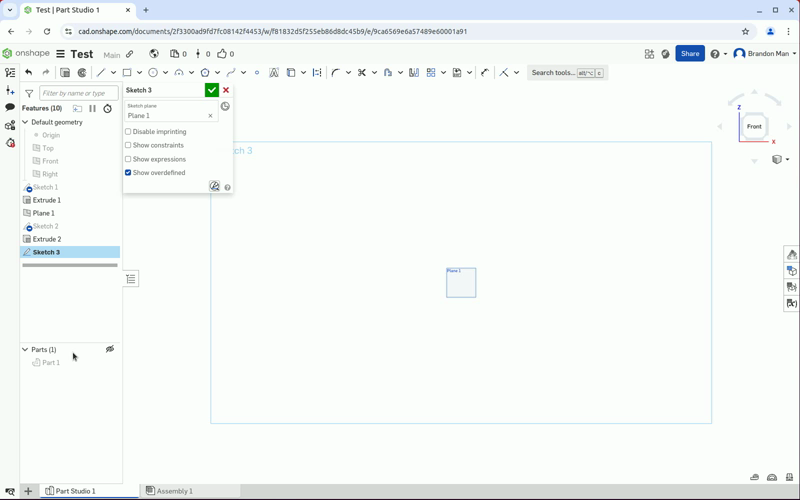
key(c)
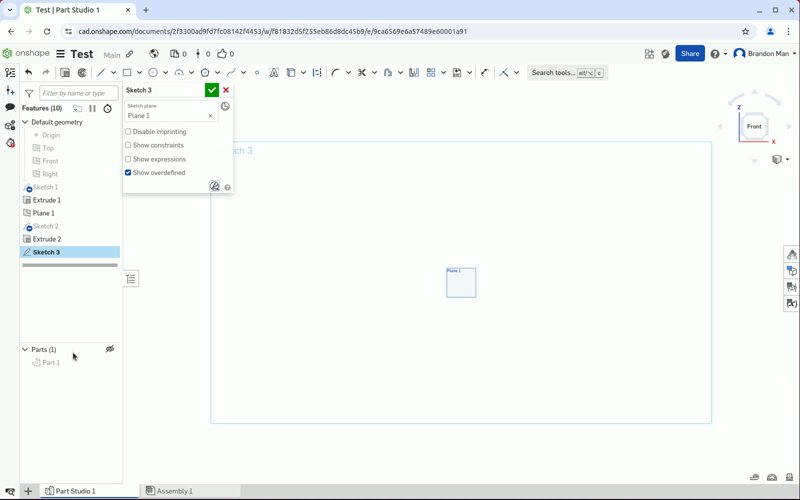
key_down(shift)
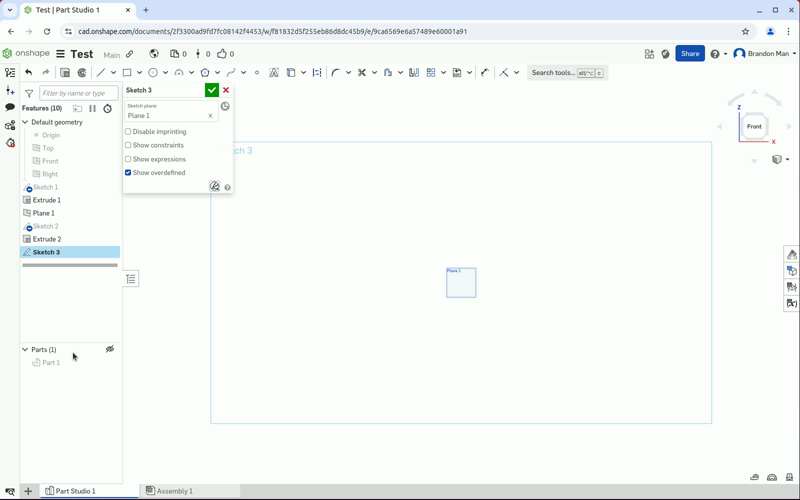
mouse_move(461, 282)
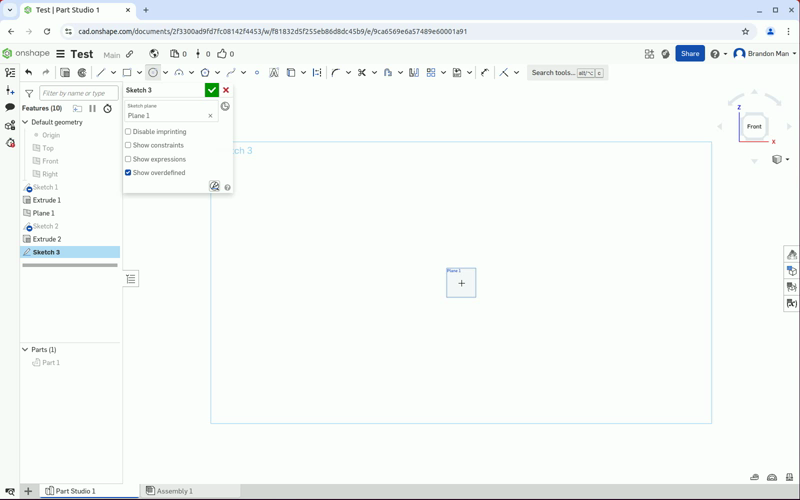
click(461, 282)
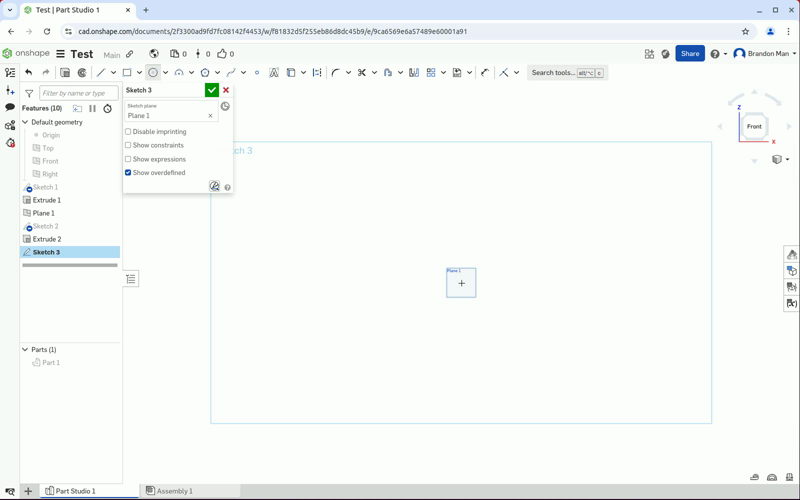
key_up(shift)
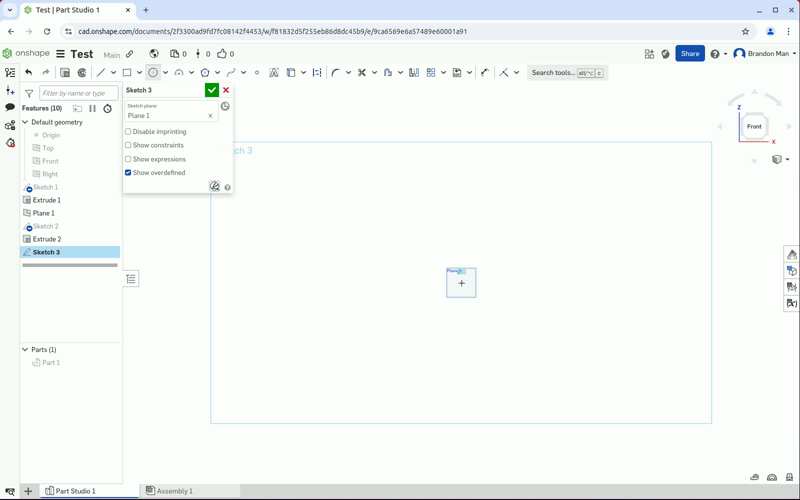
mouse_move(552, 282)
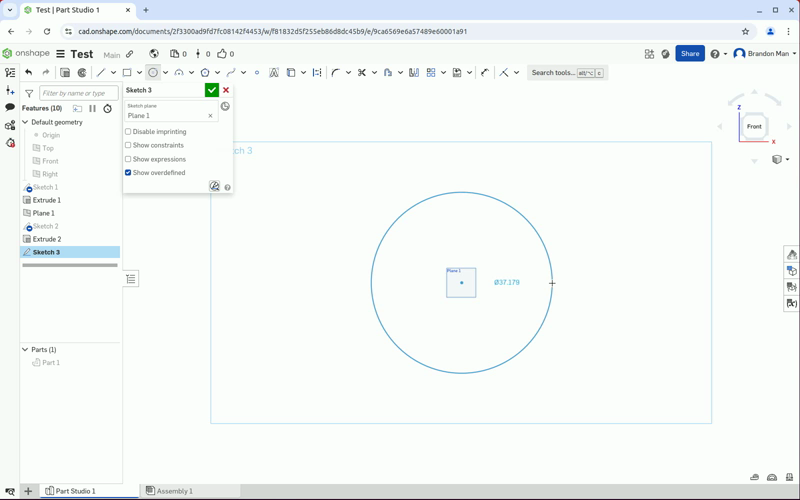
click(552, 282)
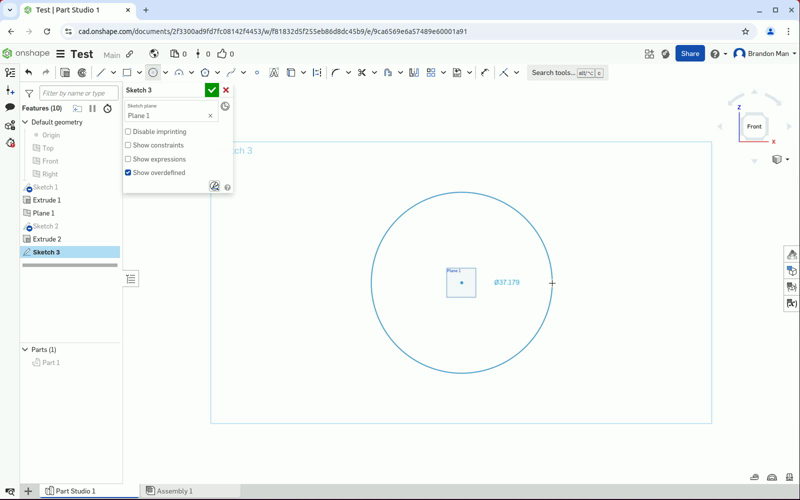
key(esc)
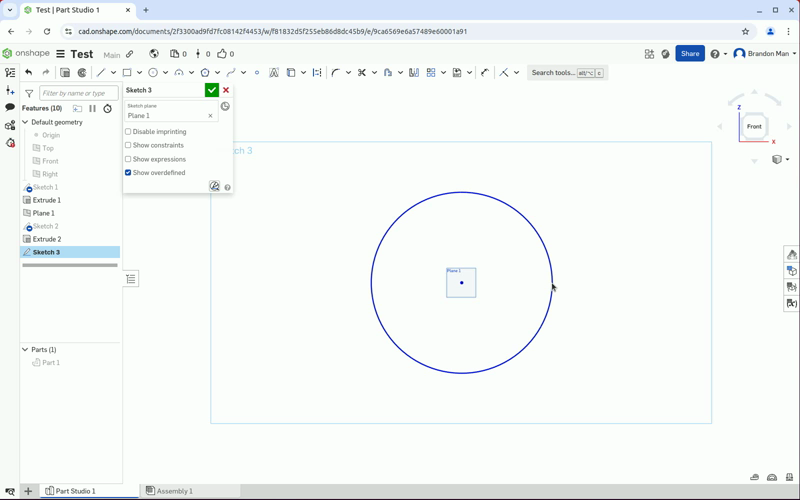
mouse_move(501, 314)
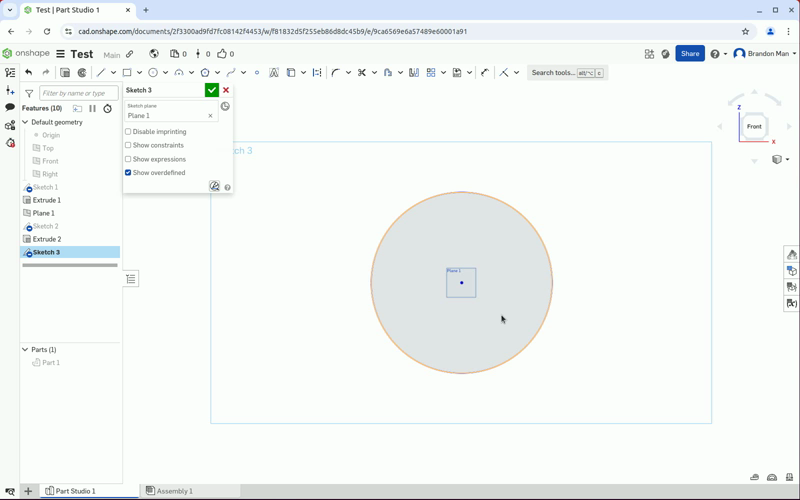
click(501, 314)
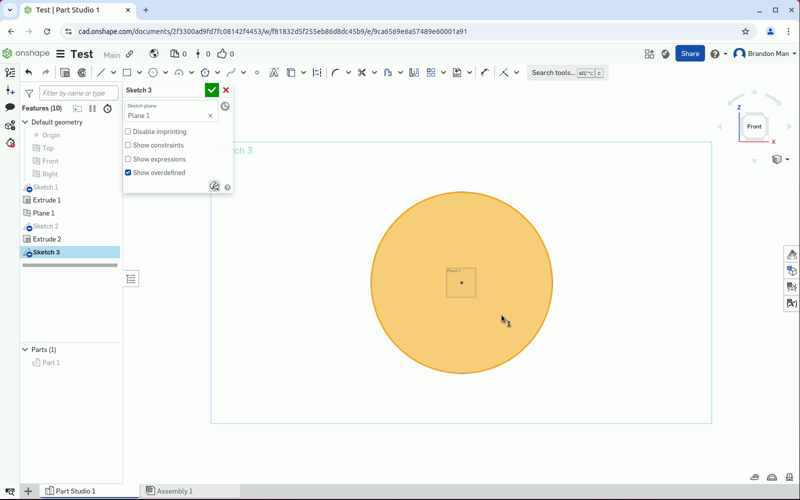
mouse_move(73, 352)
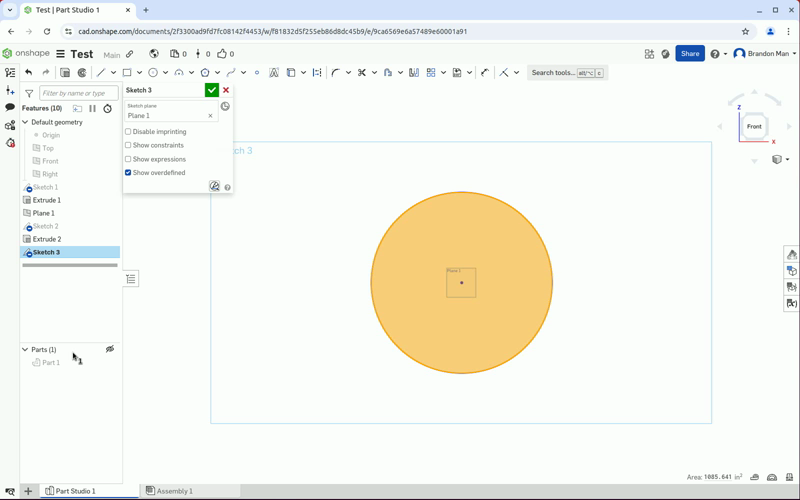
key(shift+y)
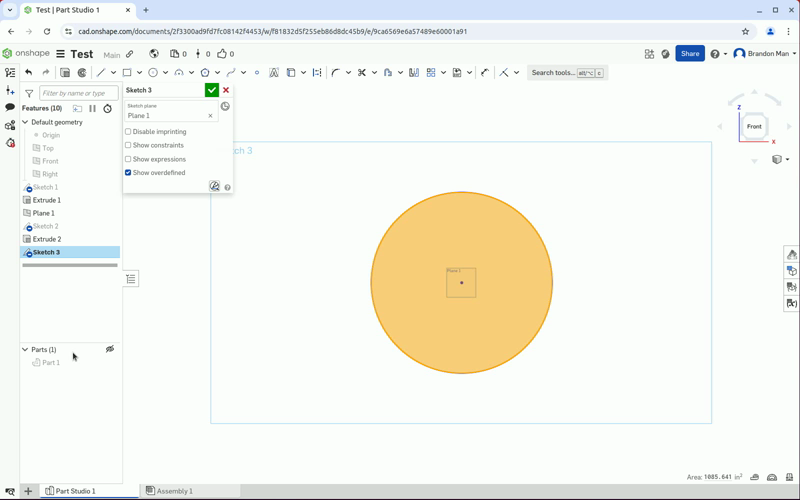
key(shift+e)
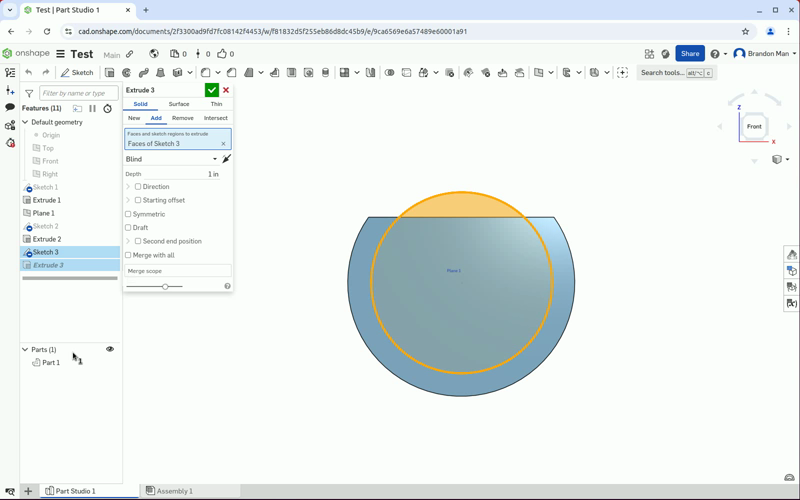
mouse_move(143, 106)
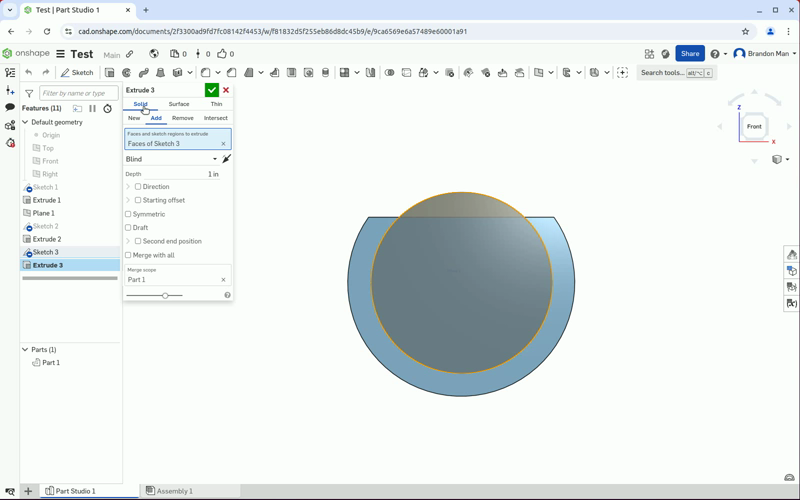
click(143, 106)
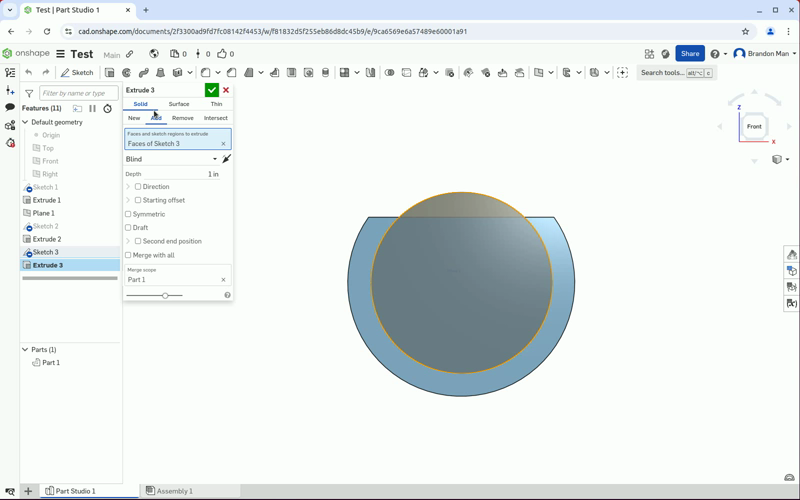
mouse_move(186, 120)
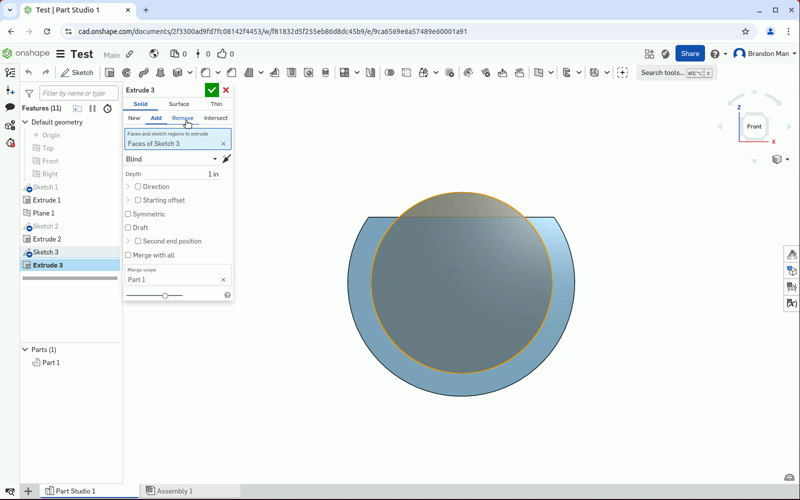
click(186, 120)
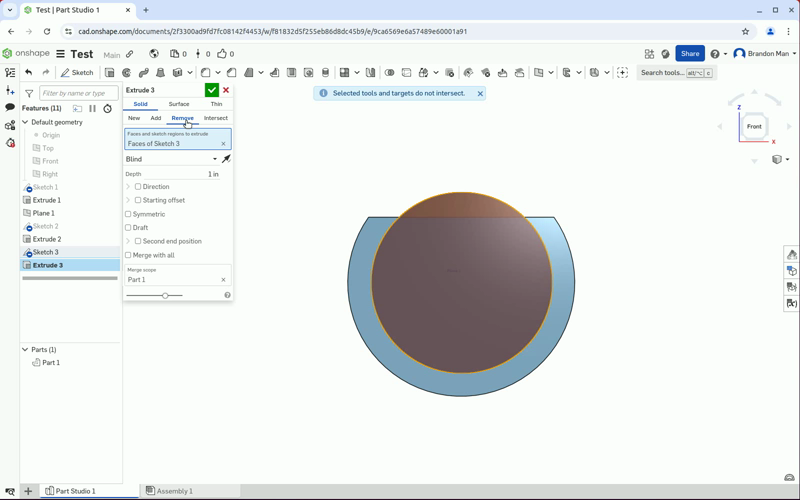
key(tab, 4)
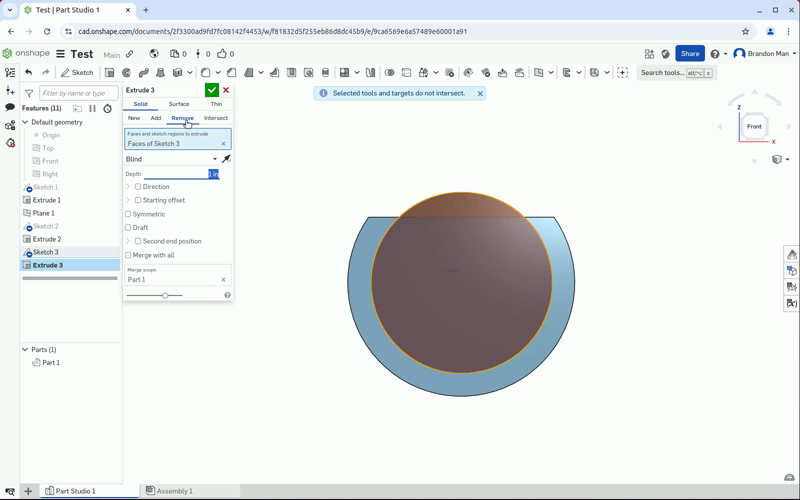
text(17.572)
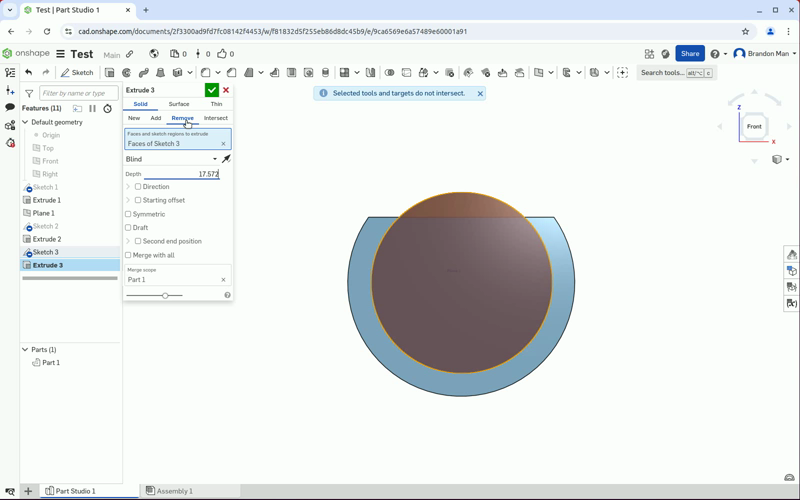
key(tab, 6)
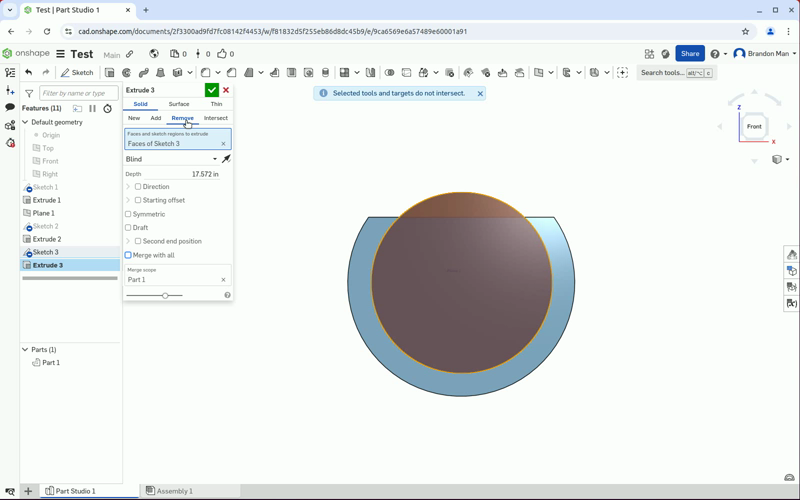
key(space)
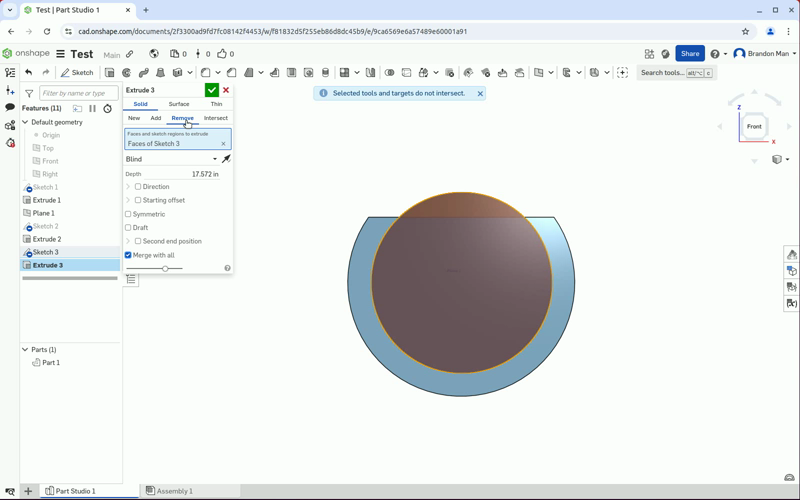
key(enter)
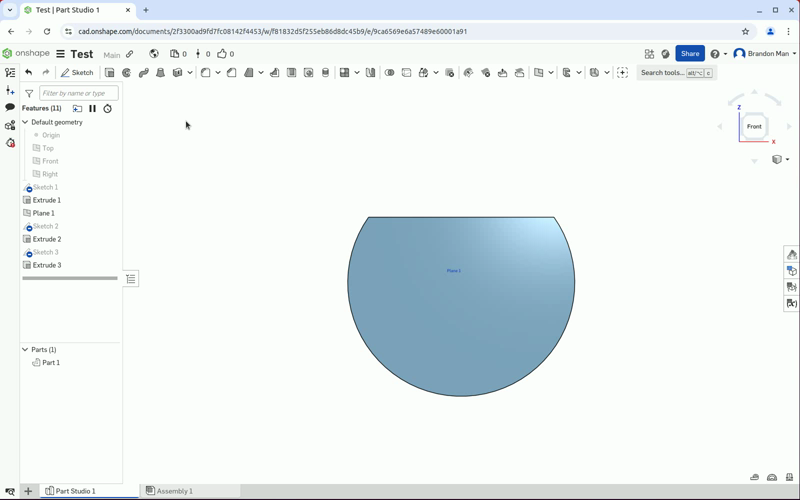
key(shift+h)
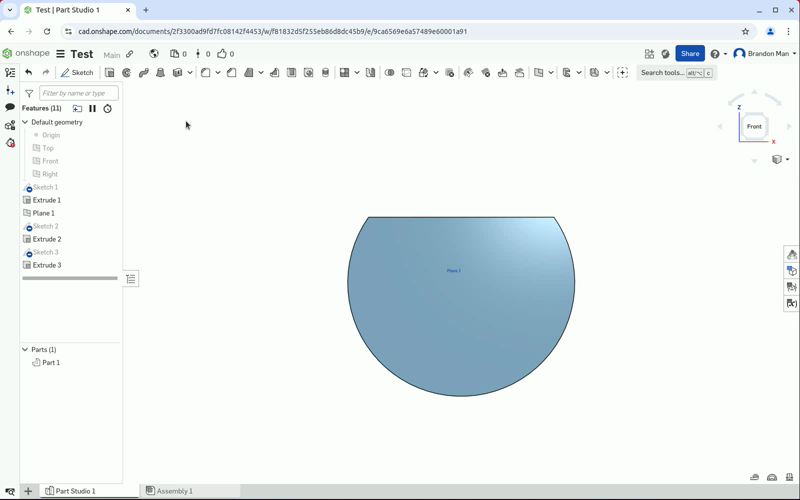
key(shift+h)
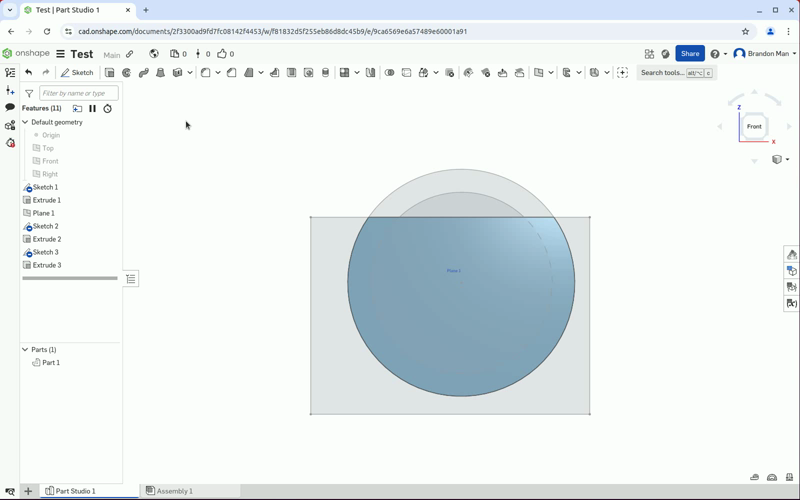
key(shift+7)
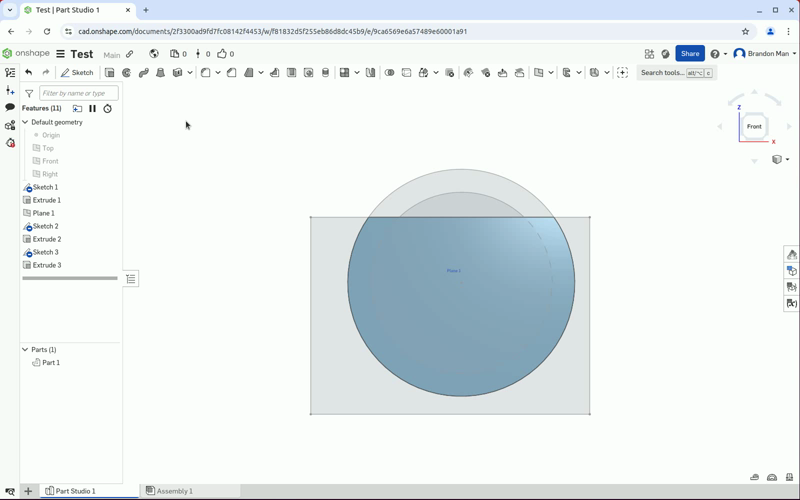
key(left, 2)
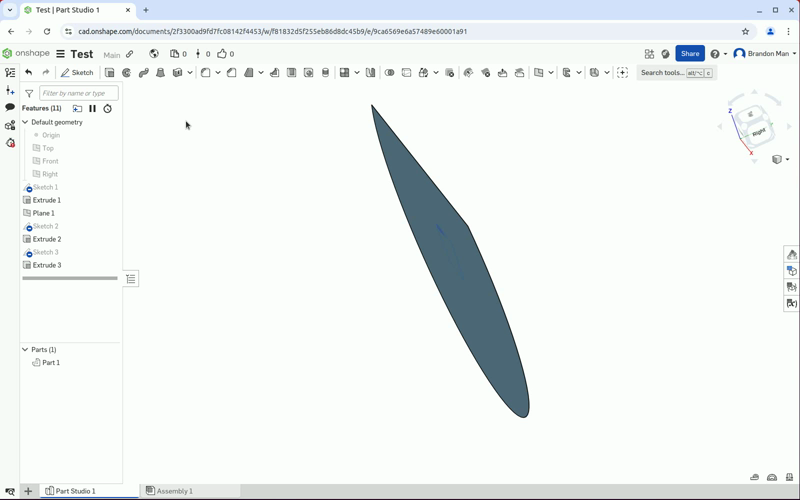
key(down, 2)
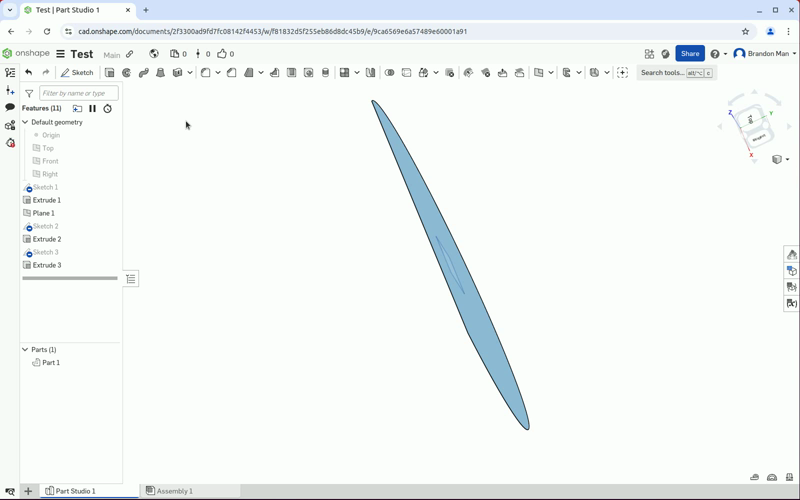
key(up, 2)
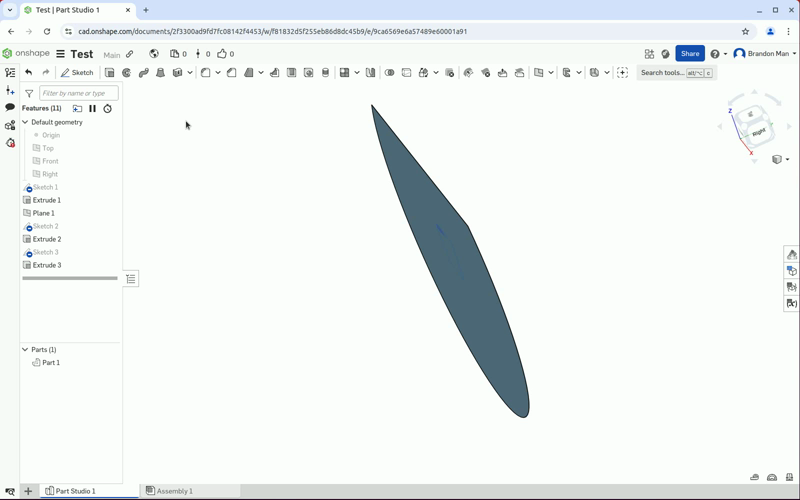
key(right, 2)
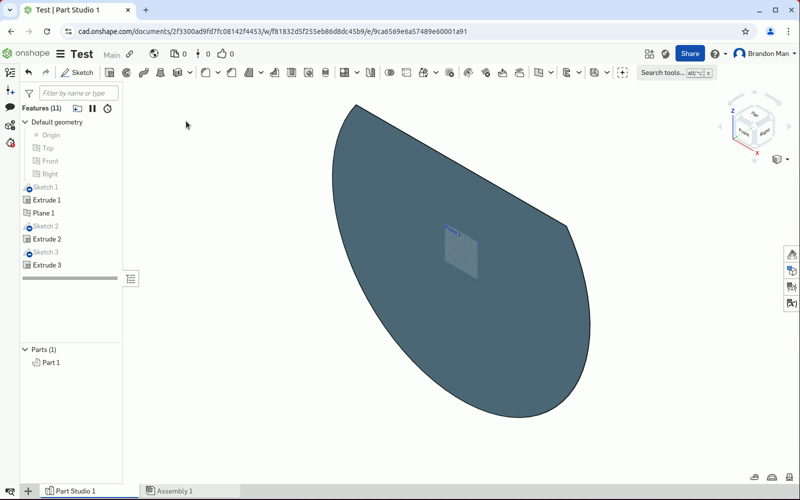
mouse_move(73, 189)
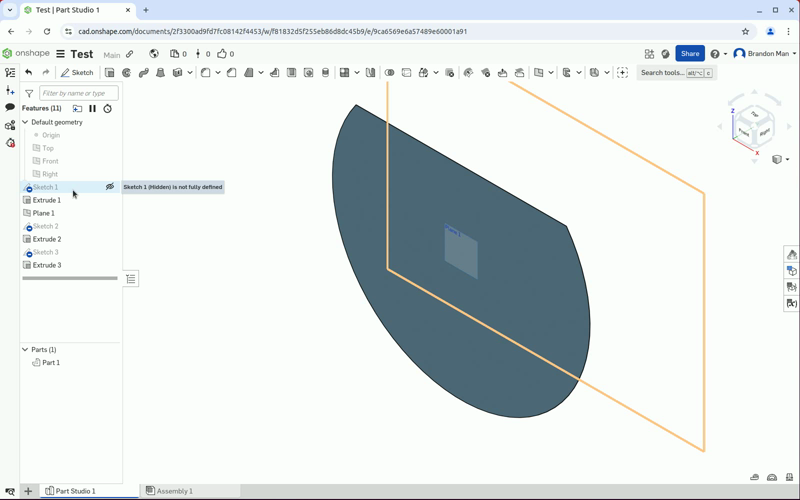
click(73, 189)